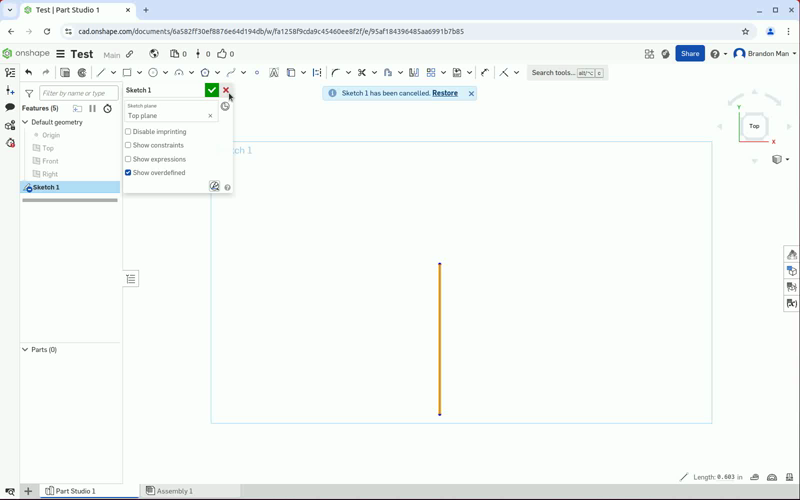
key(shift+h)
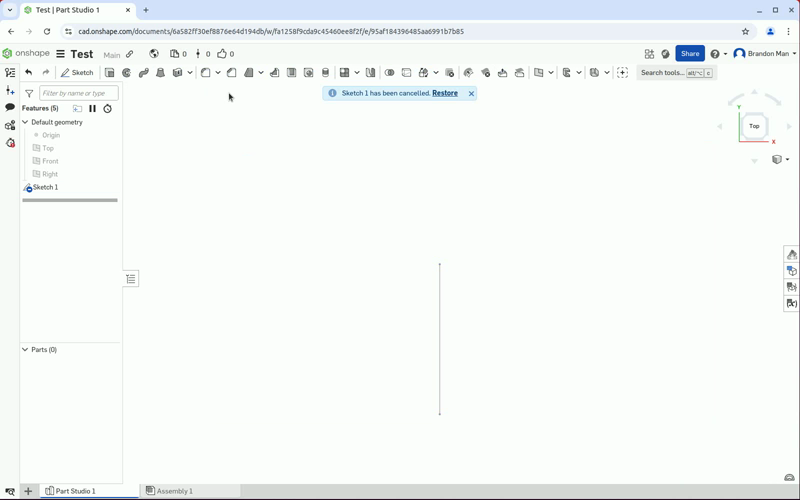
key(shift+s)
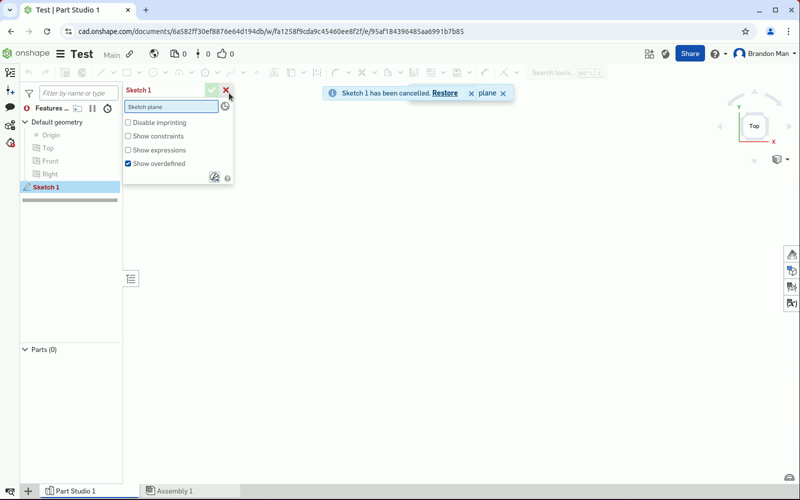
mouse_move(73, 150)
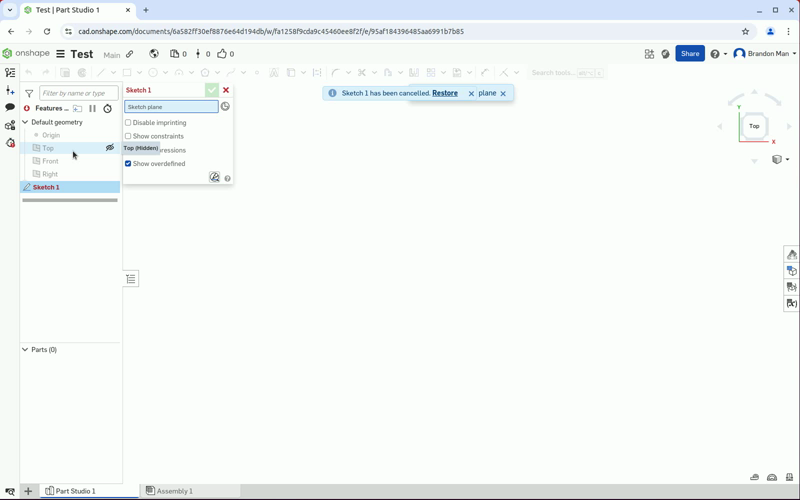
click(73, 150)
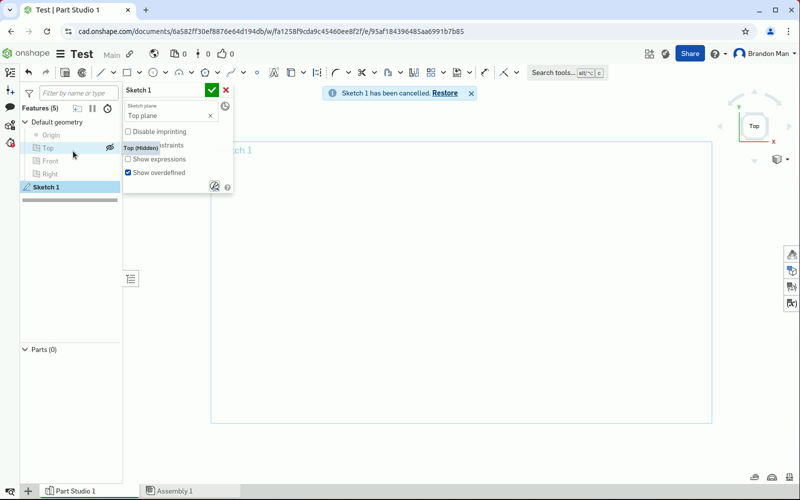
mouse_move(73, 352)
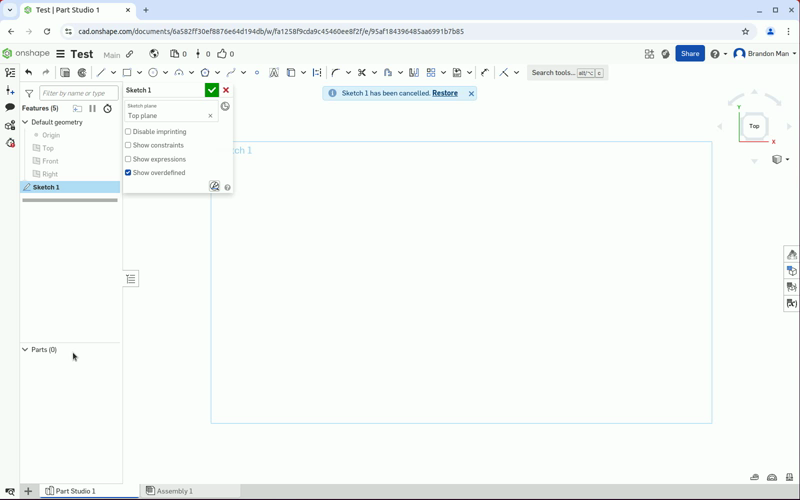
key(y)
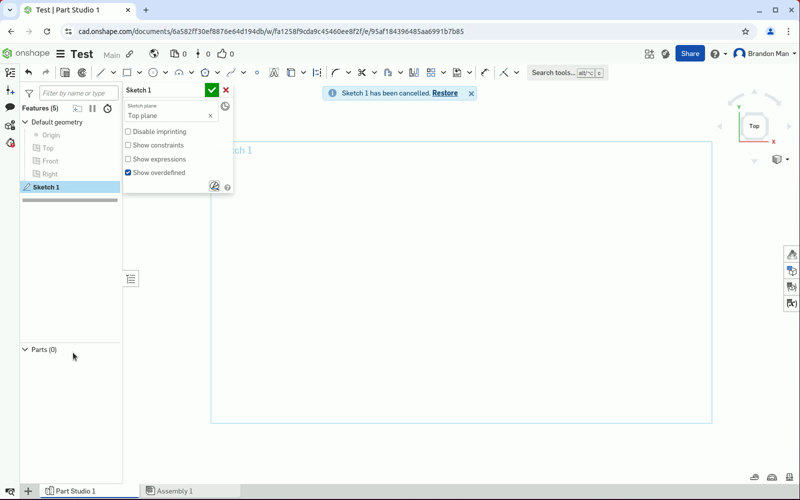
key(c)
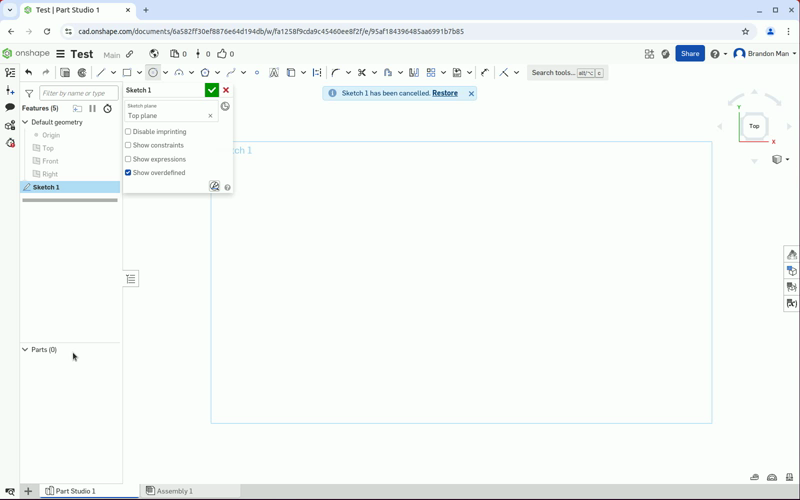
key_down(shift)
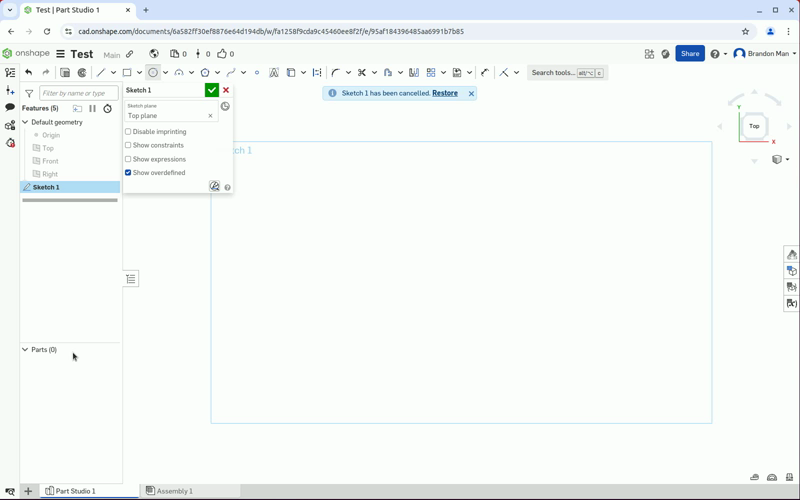
mouse_move(461, 282)
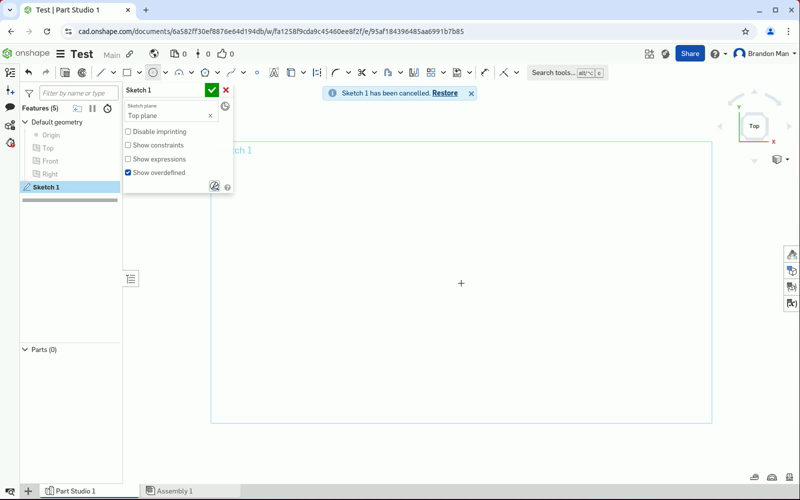
click(461, 282)
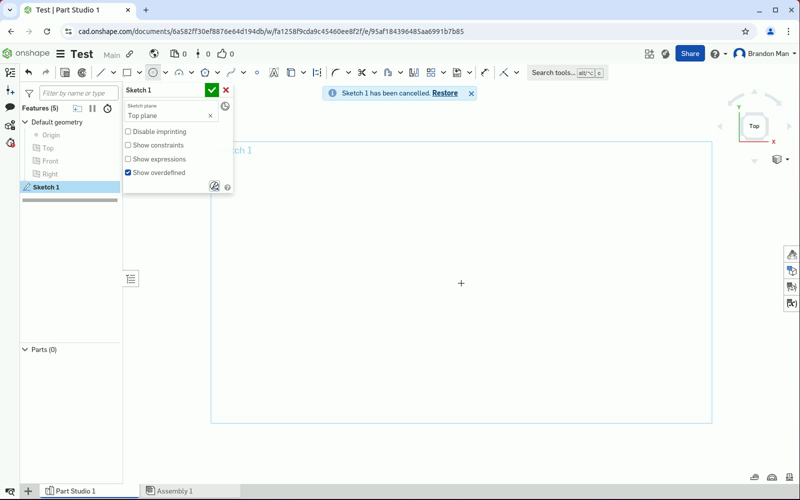
key_up(shift)
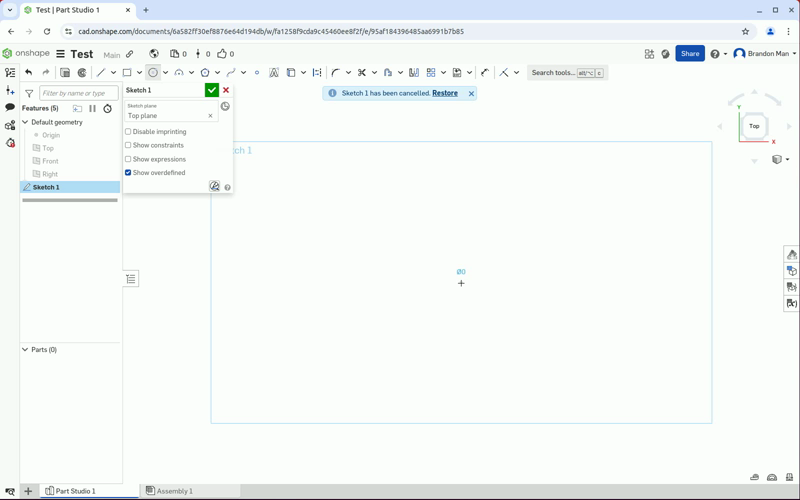
mouse_move(465, 282)
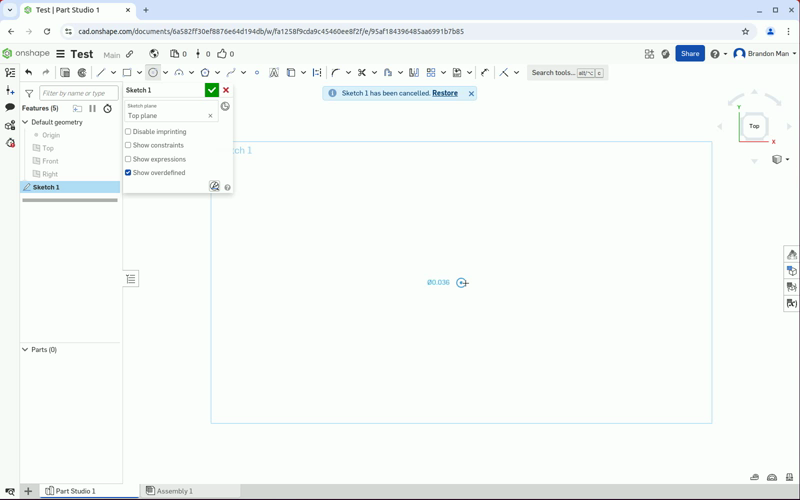
click(465, 282)
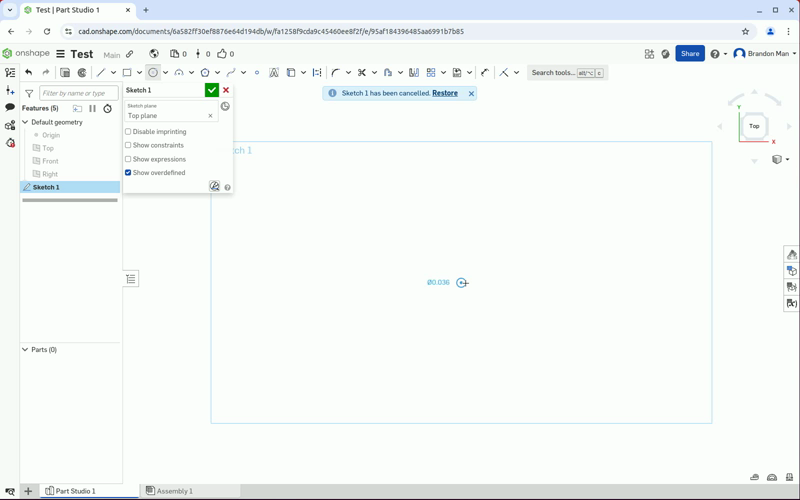
key(esc)
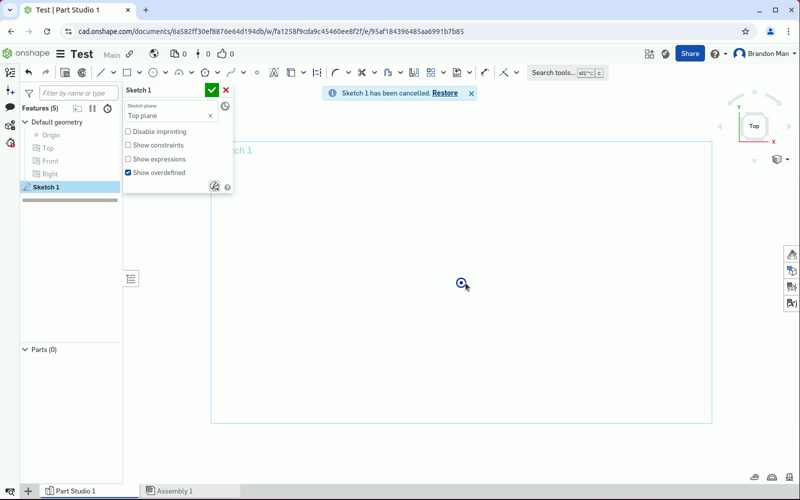
mouse_move(460, 279)
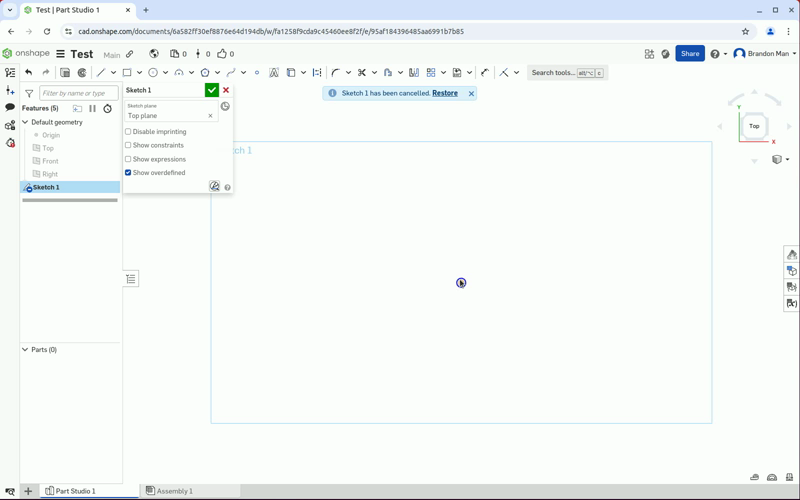
scroll(6)
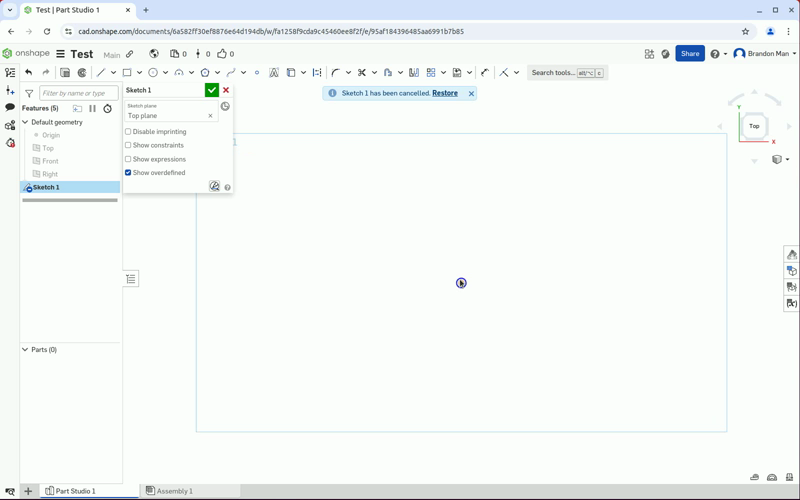
scroll(6)
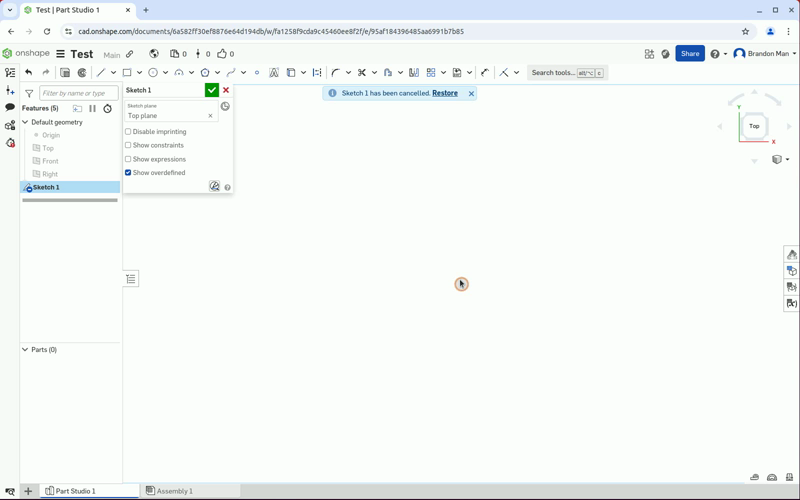
scroll(6)
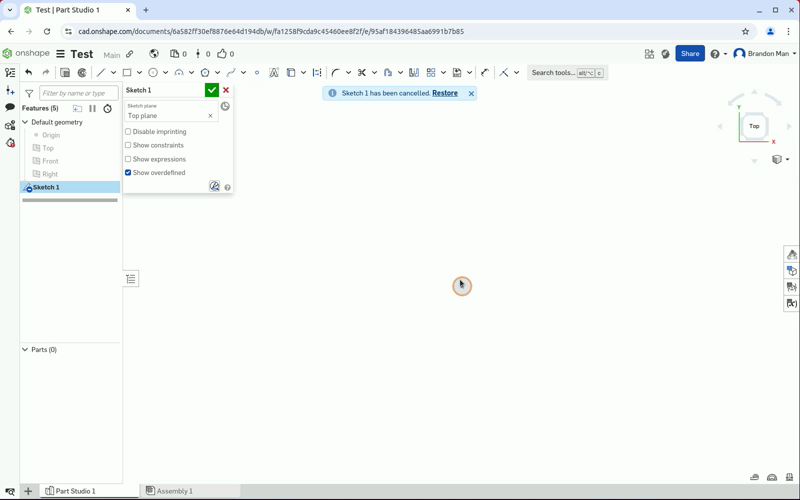
scroll(6)
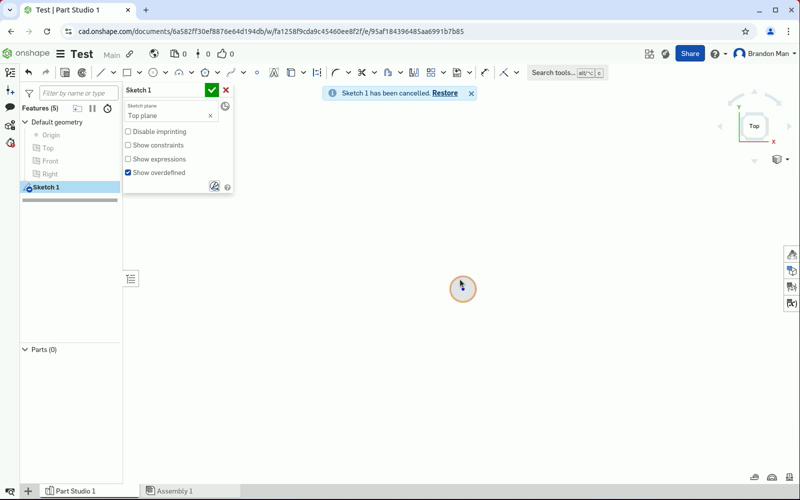
scroll(6)
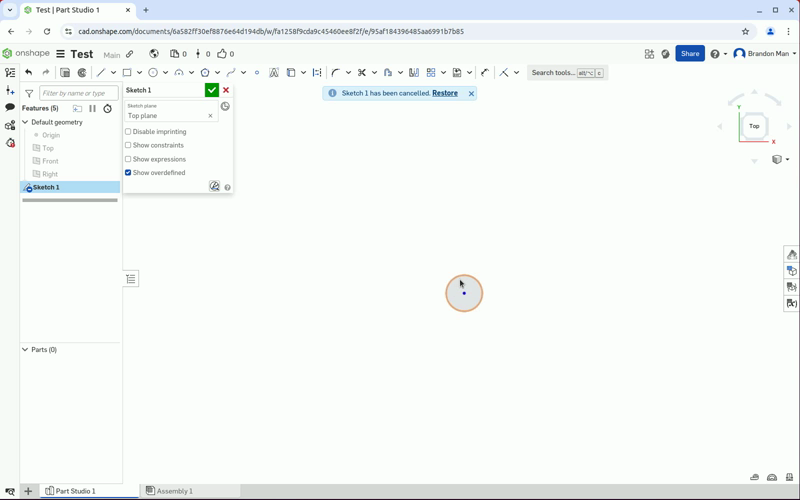
scroll(6)
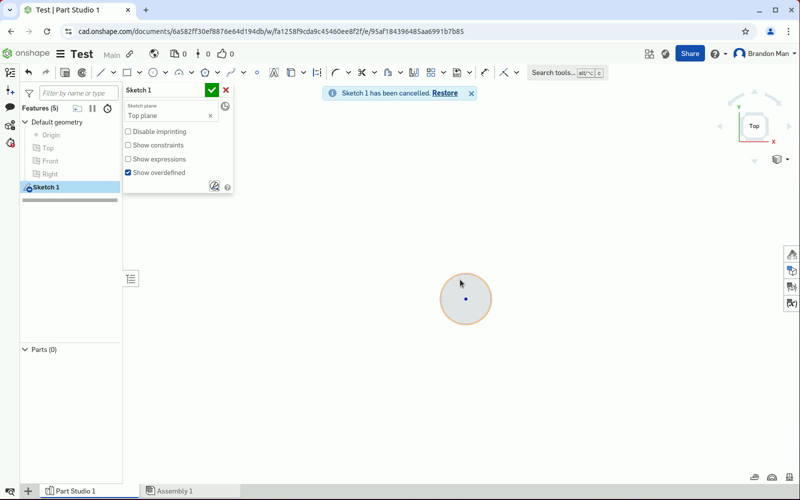
scroll(6)
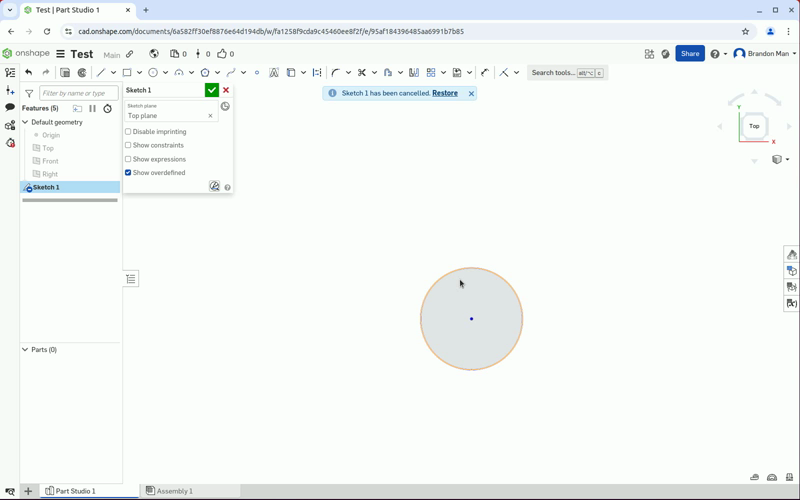
click(460, 279)
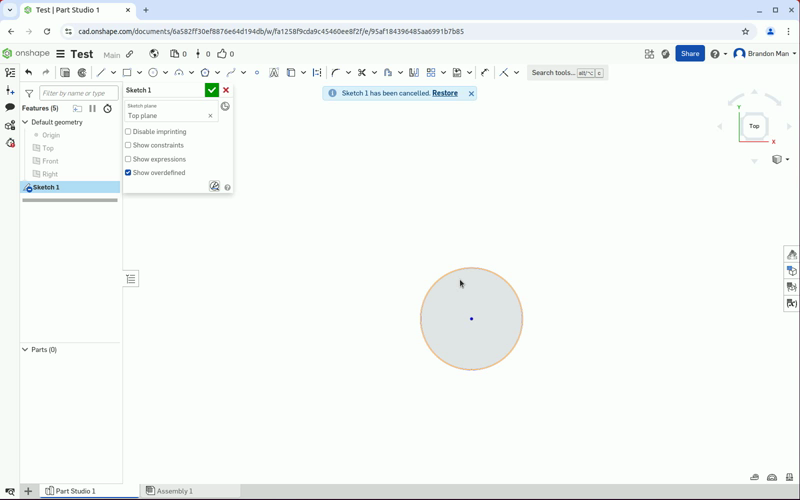
scroll(-6)
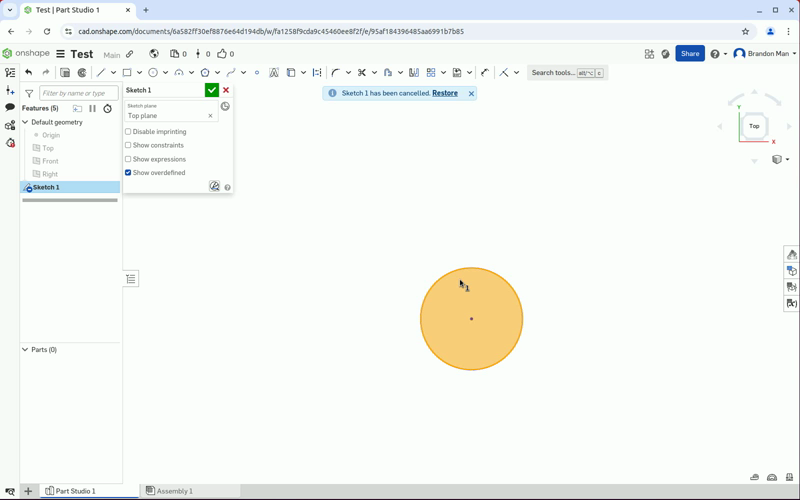
scroll(-6)
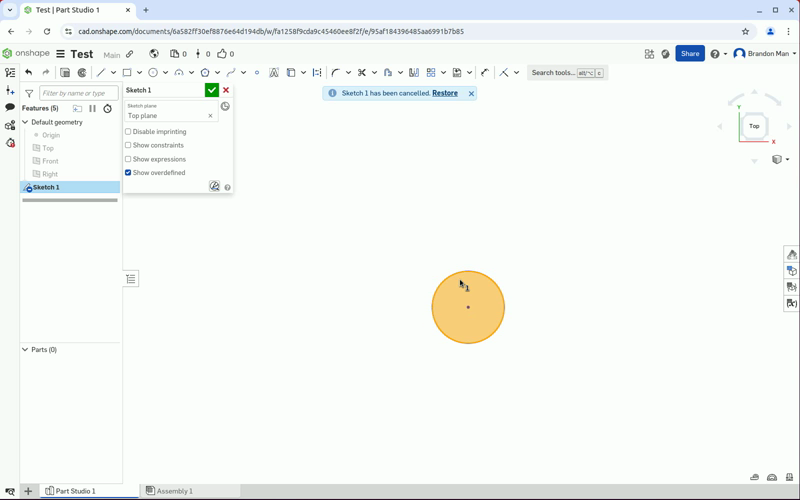
scroll(-6)
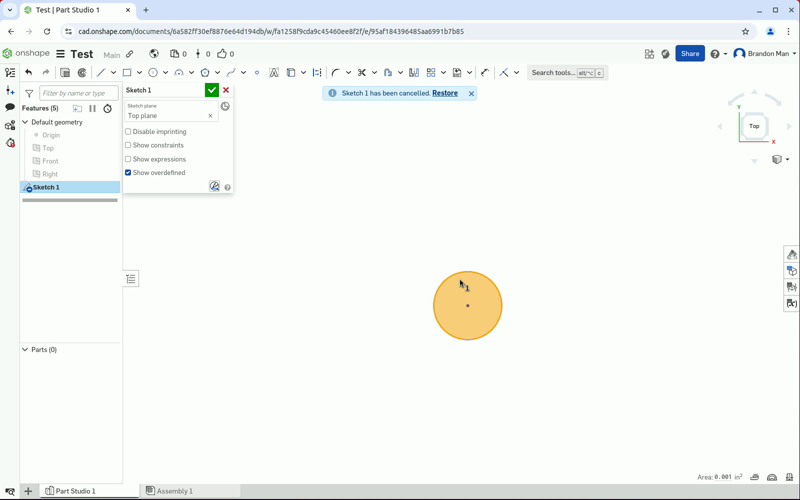
scroll(-6)
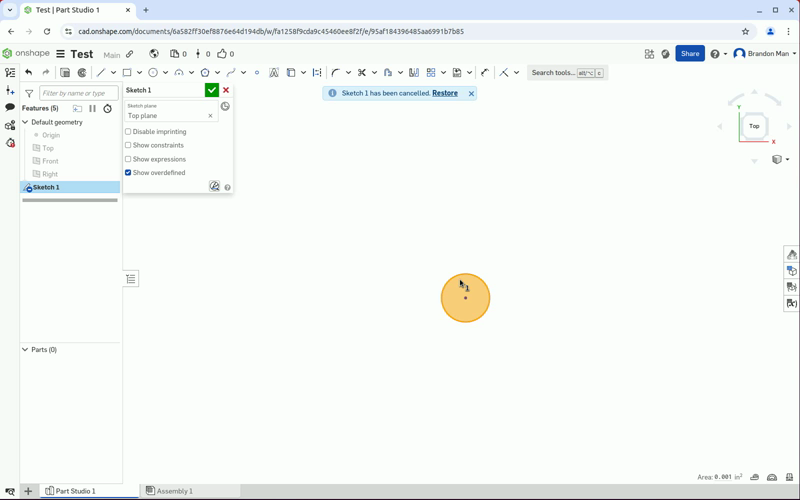
scroll(-6)
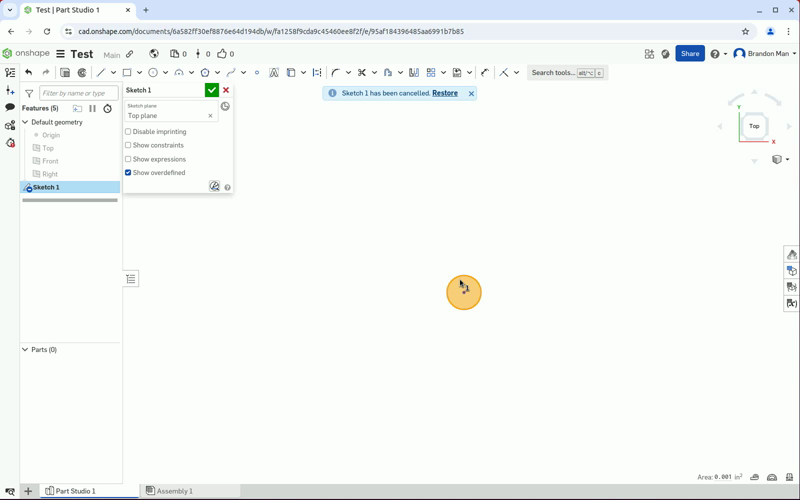
scroll(-6)
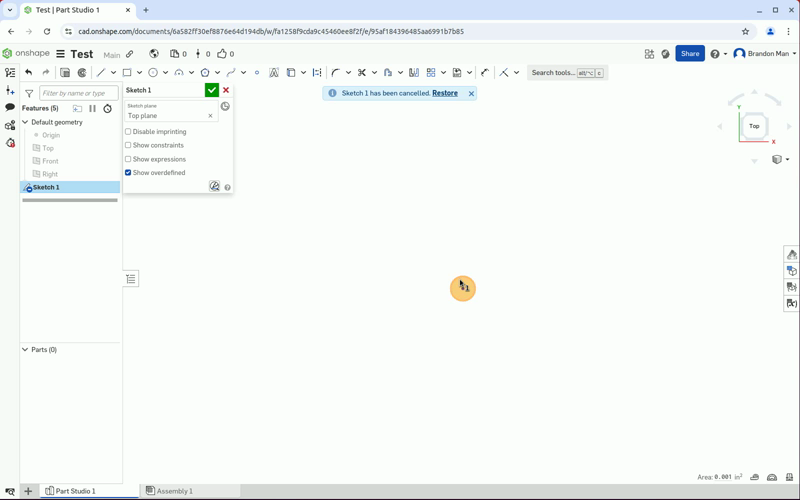
scroll(-6)
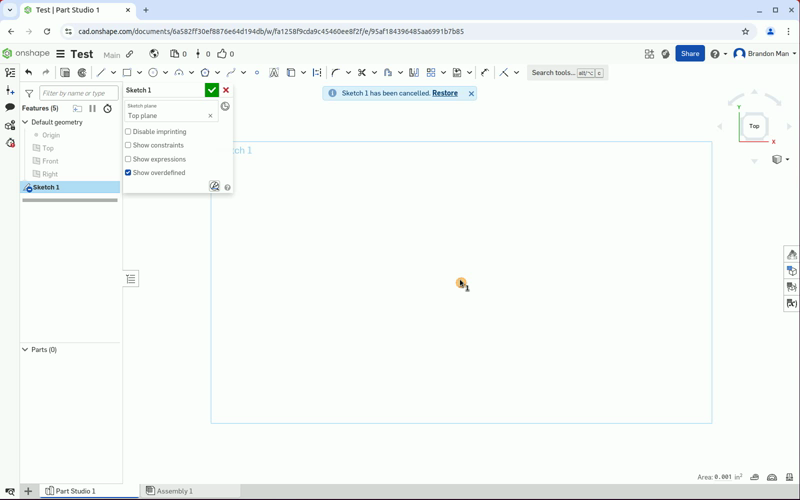
mouse_move(73, 352)
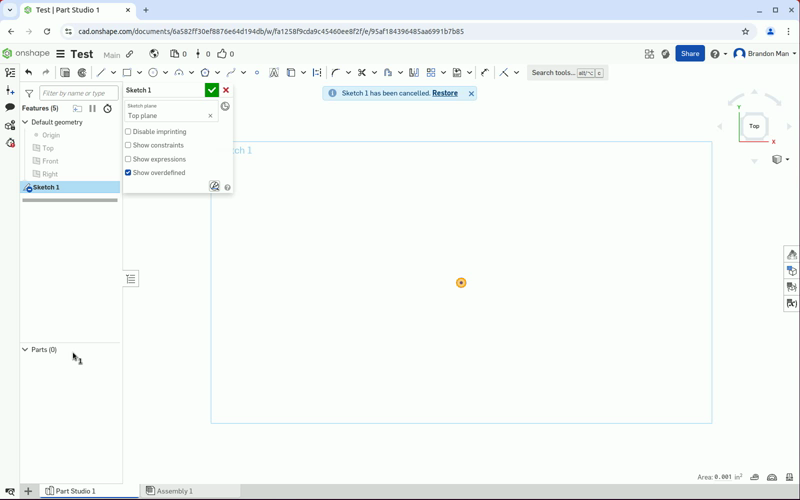
key(shift+y)
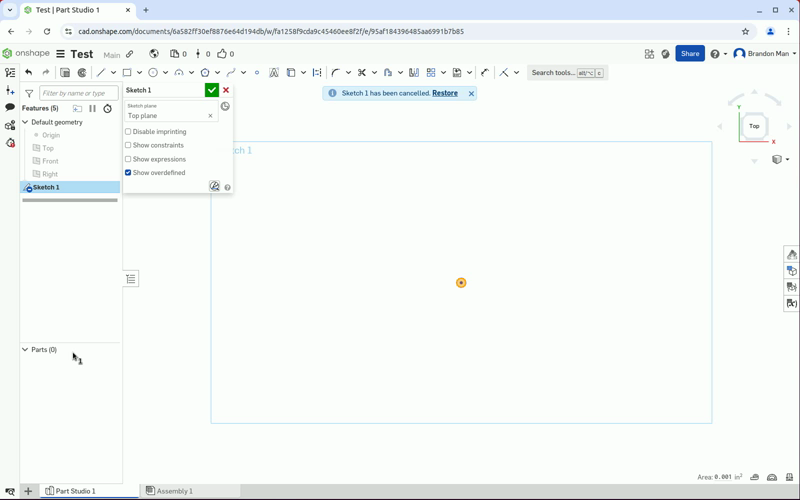
key(shift+e)
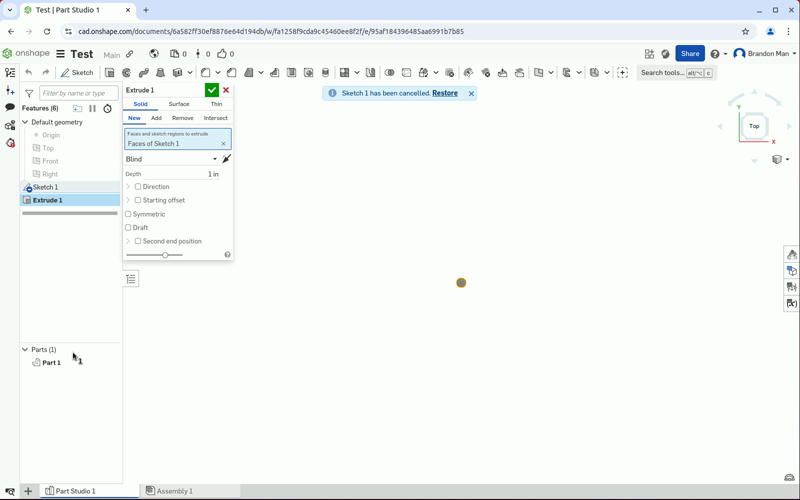
mouse_move(143, 106)
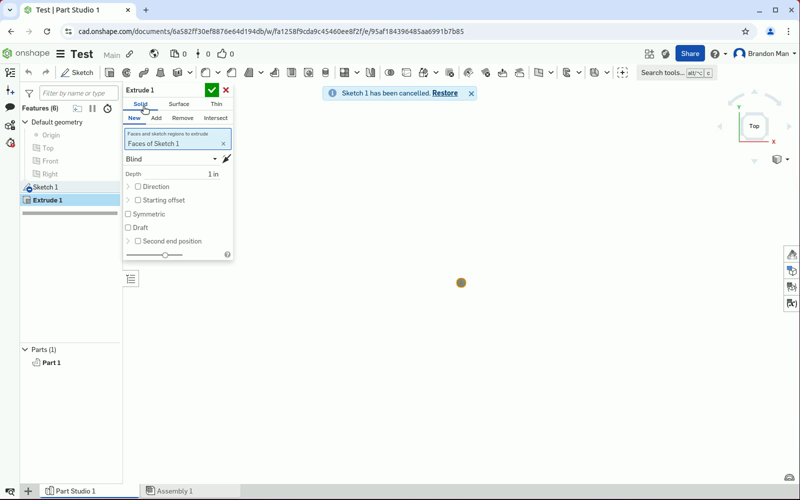
click(143, 106)
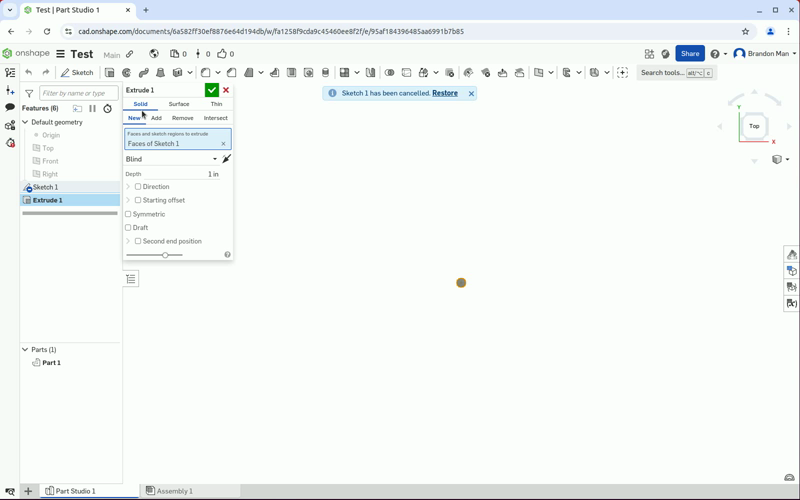
mouse_move(137, 120)
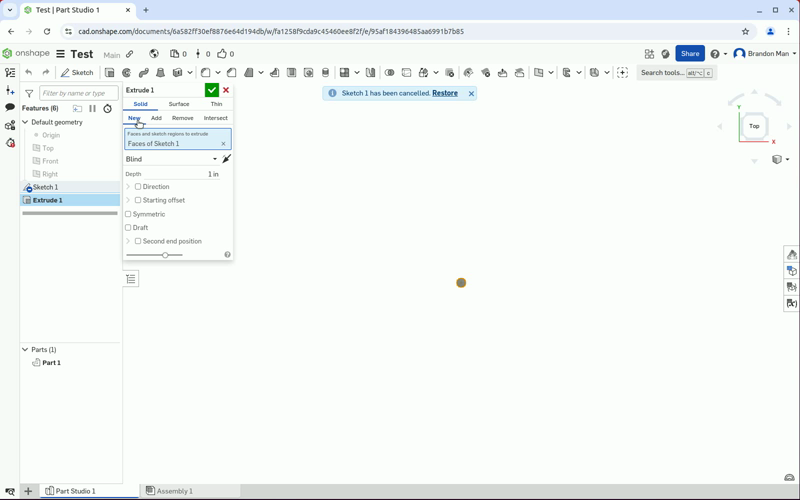
click(137, 120)
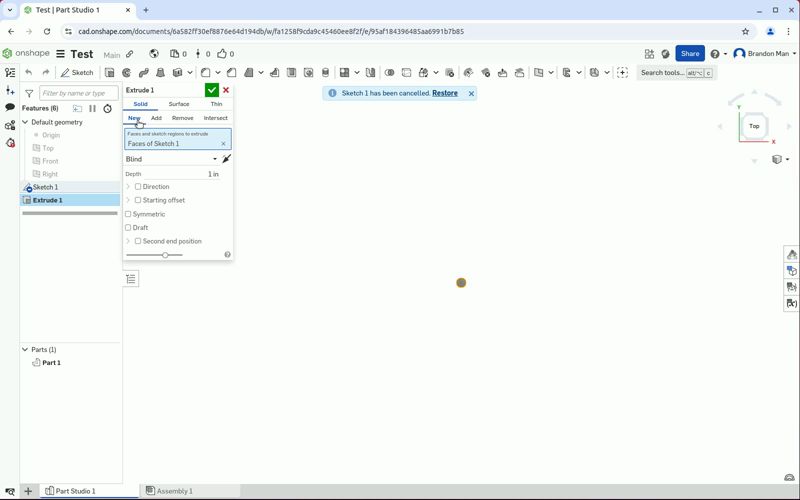
key(tab, 4)
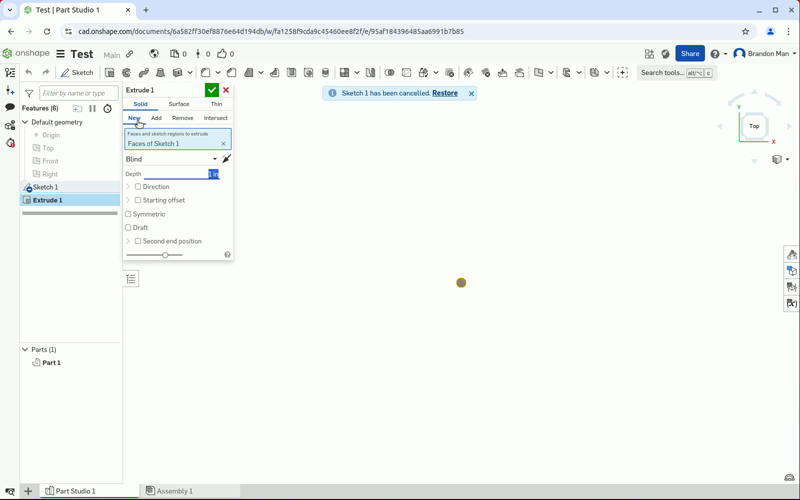
text(0.452)
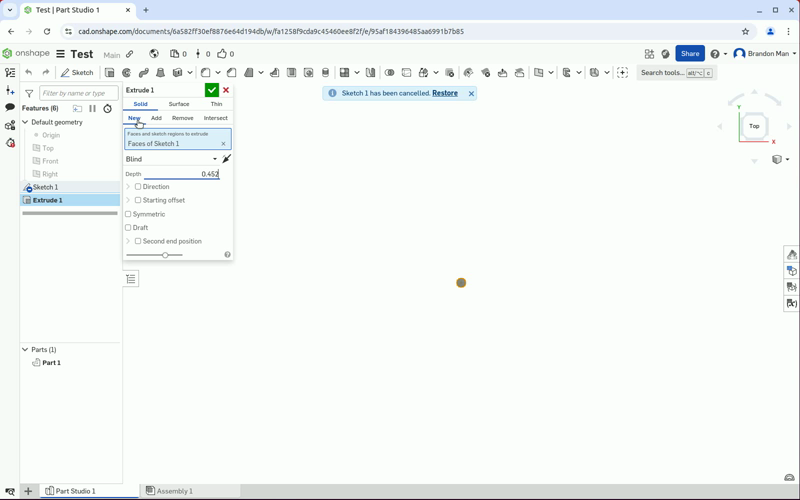
key(enter)
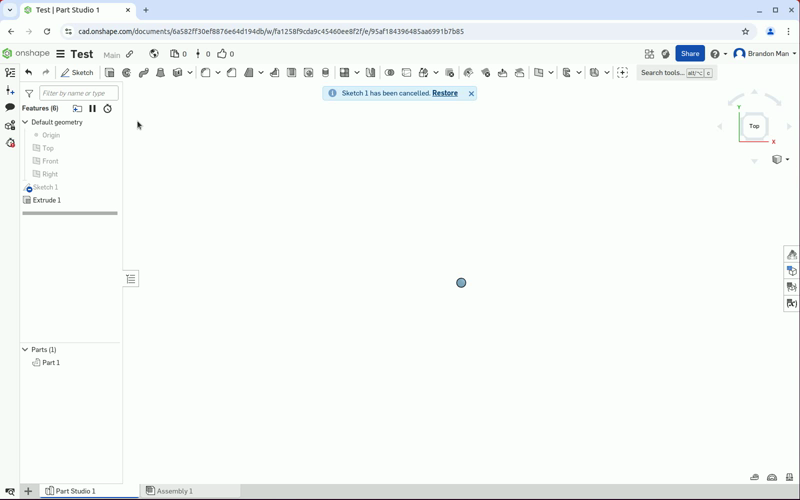
key(shift+h)
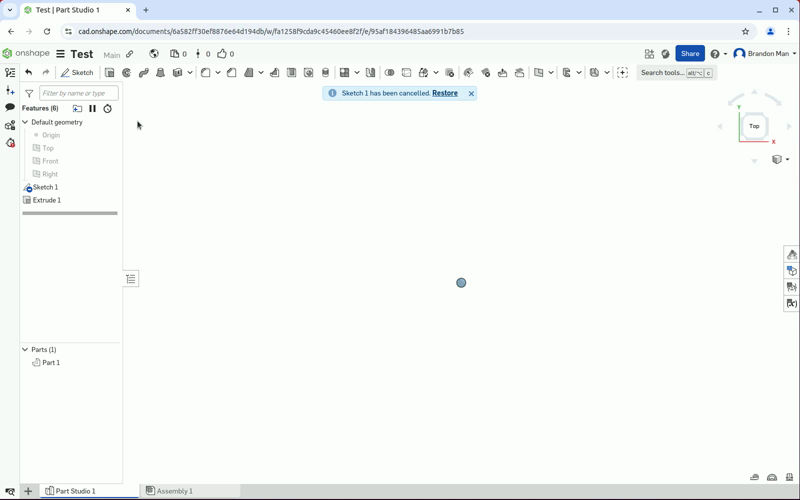
key(shift+h)
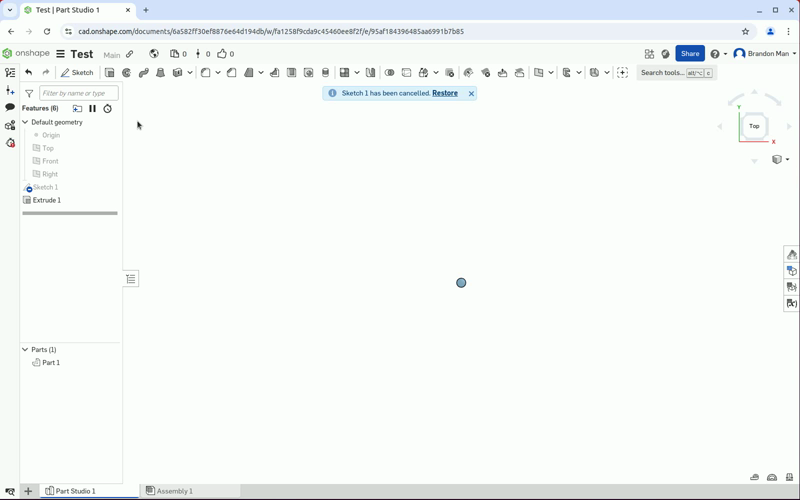
mouse_move(73, 189)
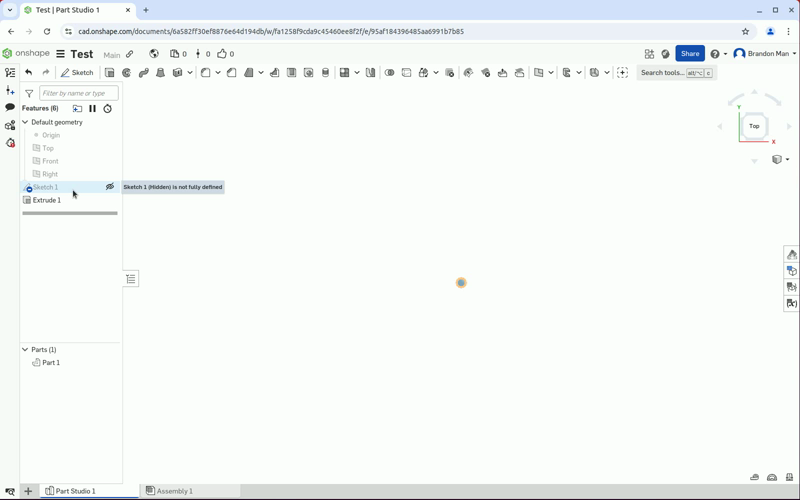
click(73, 189)
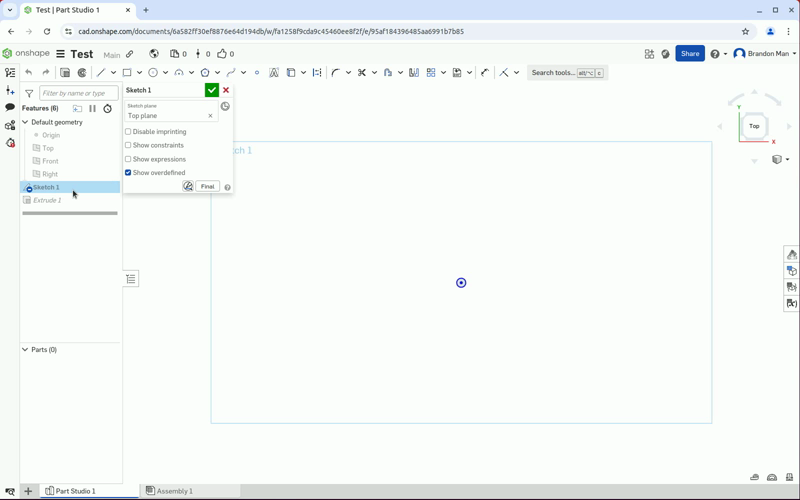
mouse_move(229, 92)
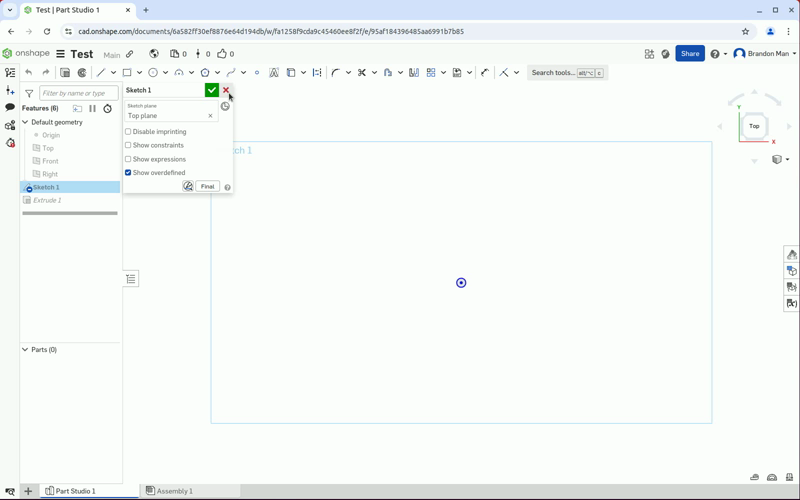
click(229, 92)
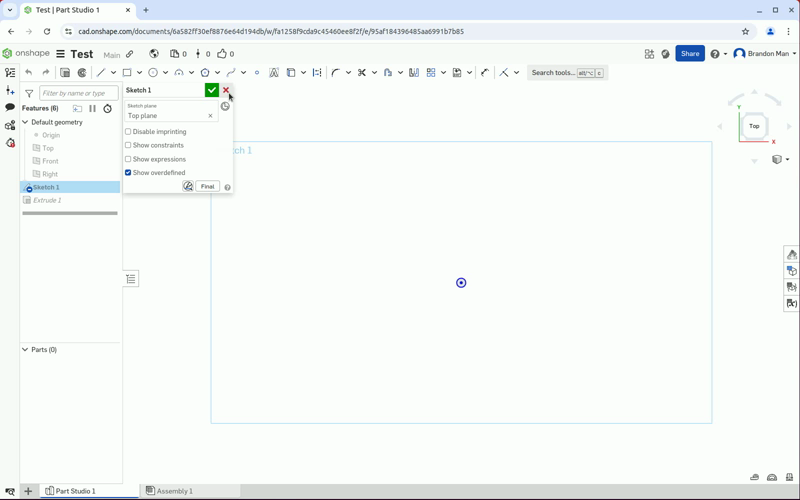
key(shift+s)
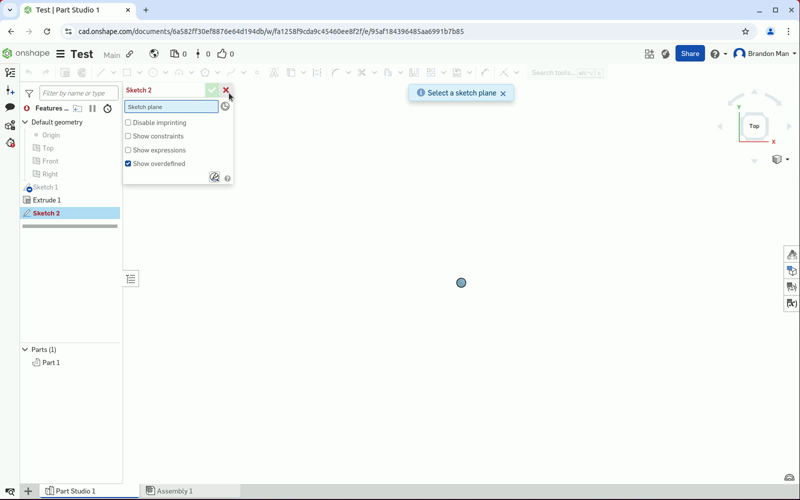
mouse_move(73, 150)
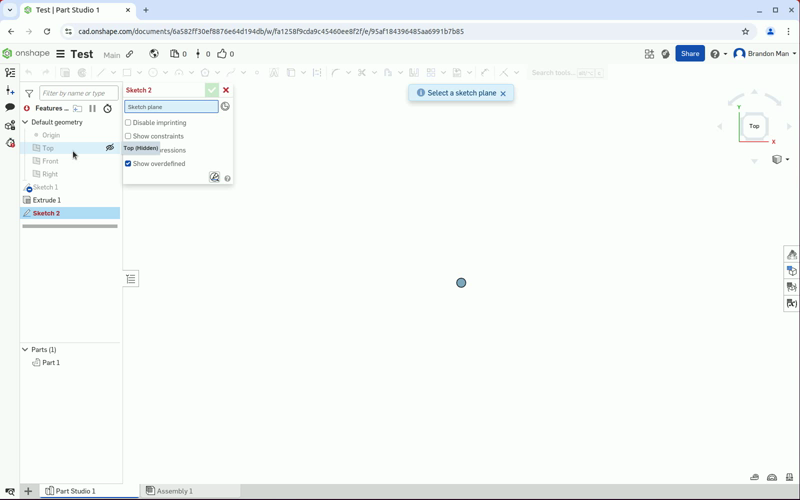
click(73, 150)
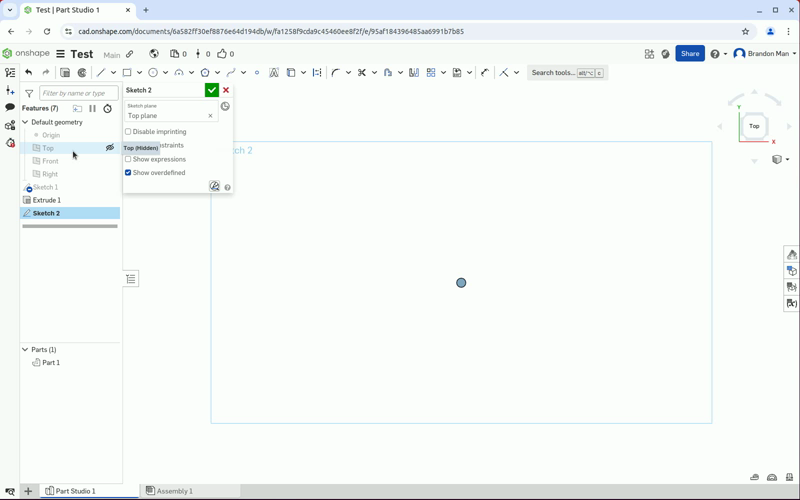
mouse_move(73, 352)
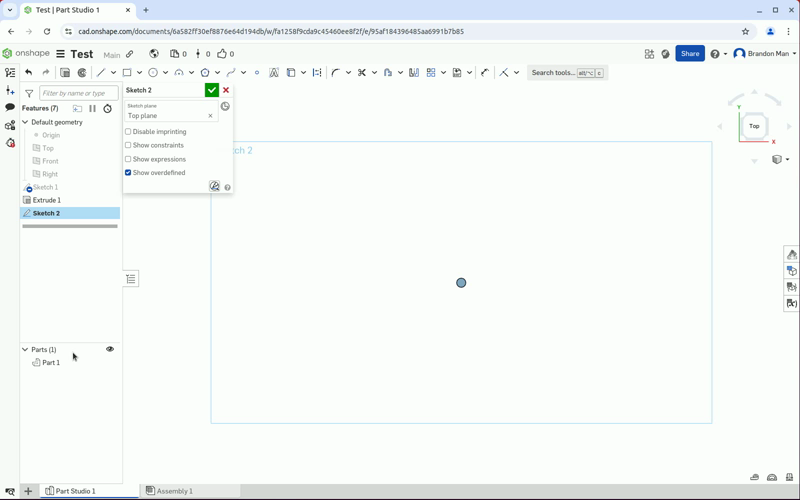
key(y)
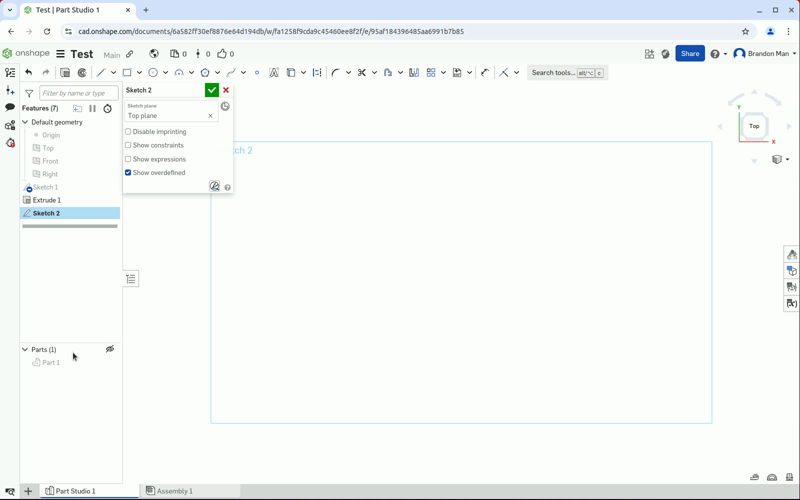
key(c)
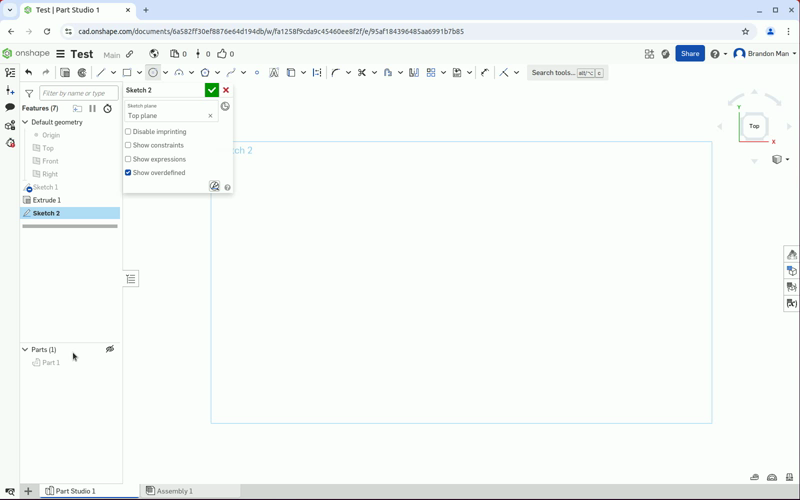
key_down(shift)
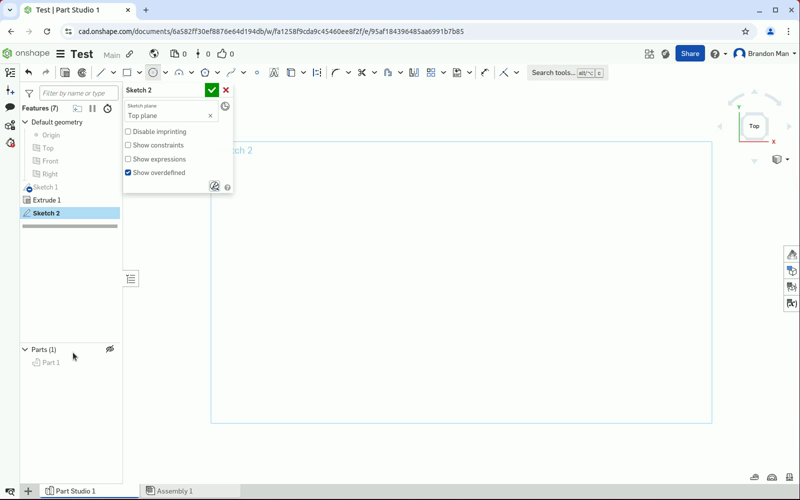
mouse_move(461, 282)
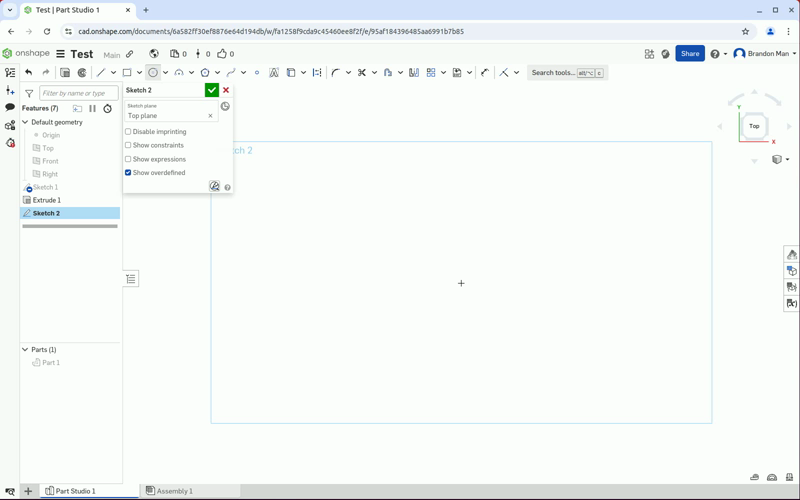
click(461, 282)
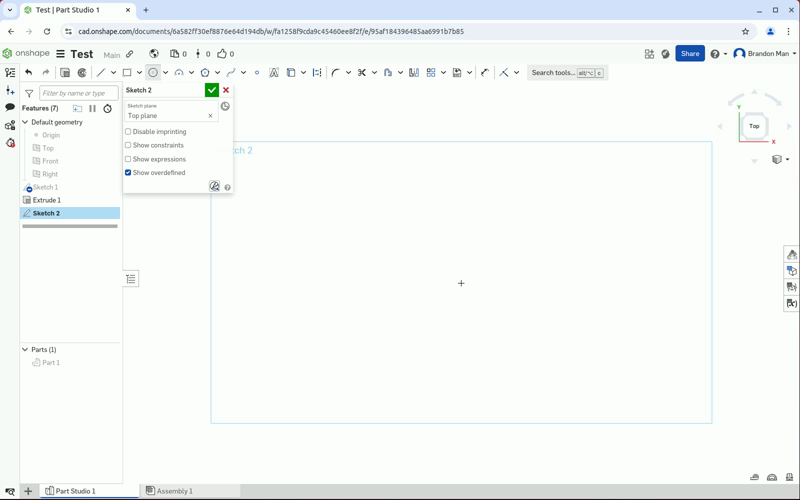
key_up(shift)
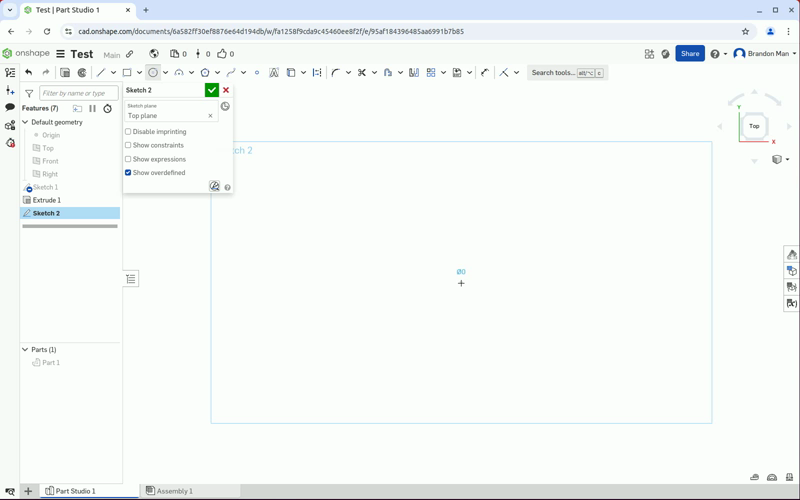
mouse_move(465, 282)
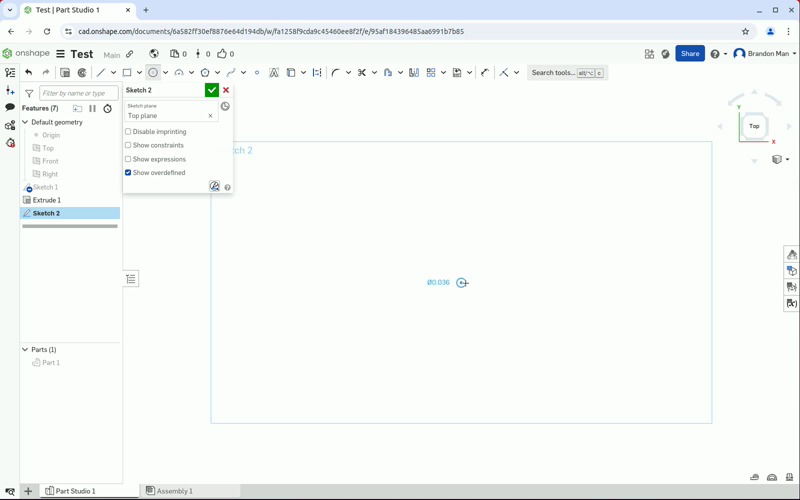
click(465, 282)
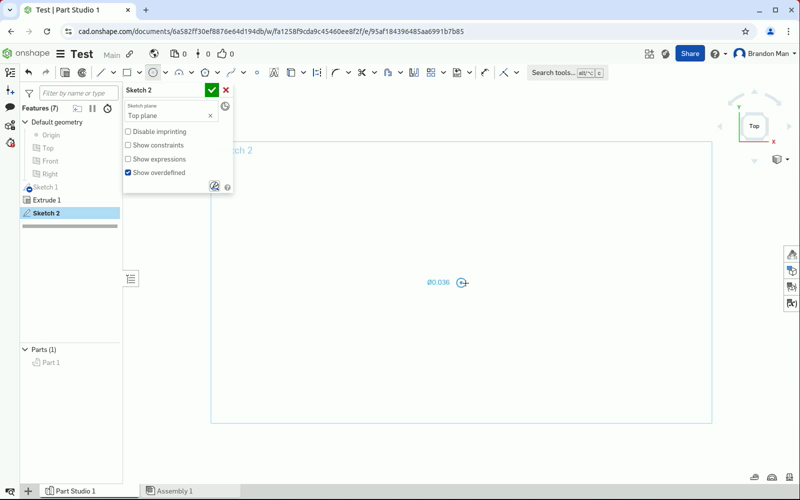
key(esc)
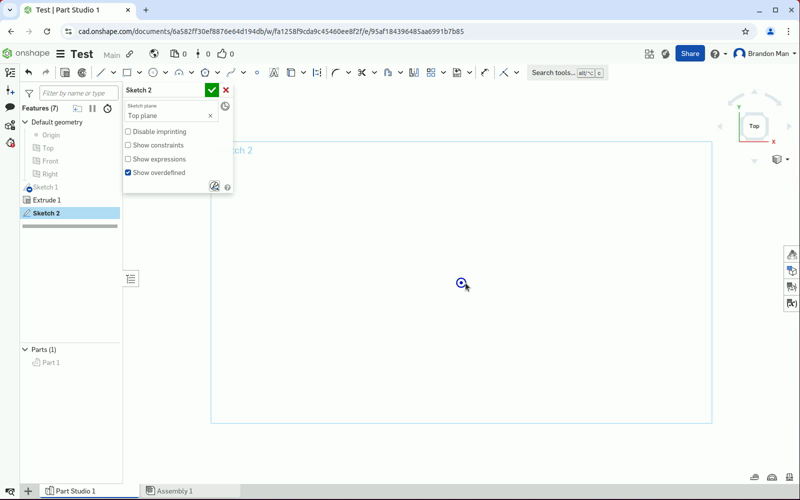
mouse_move(463, 284)
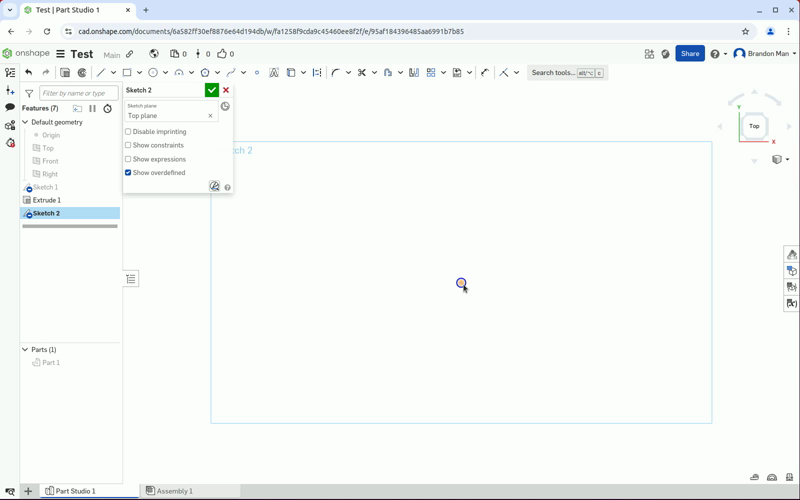
scroll(6)
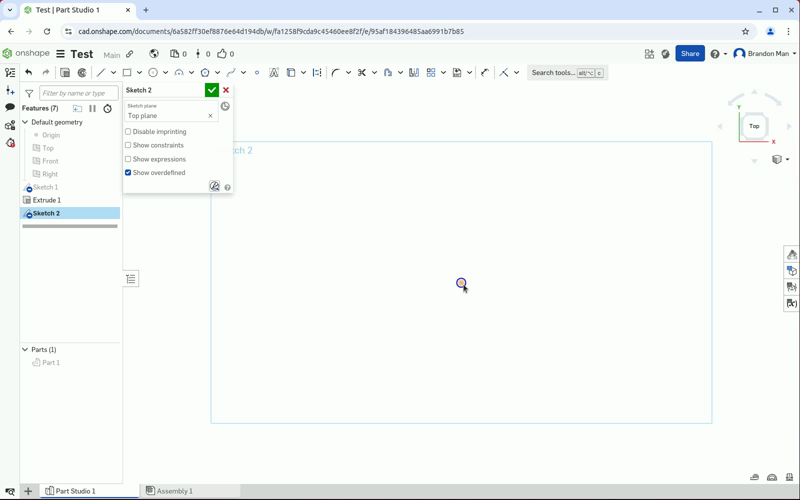
scroll(6)
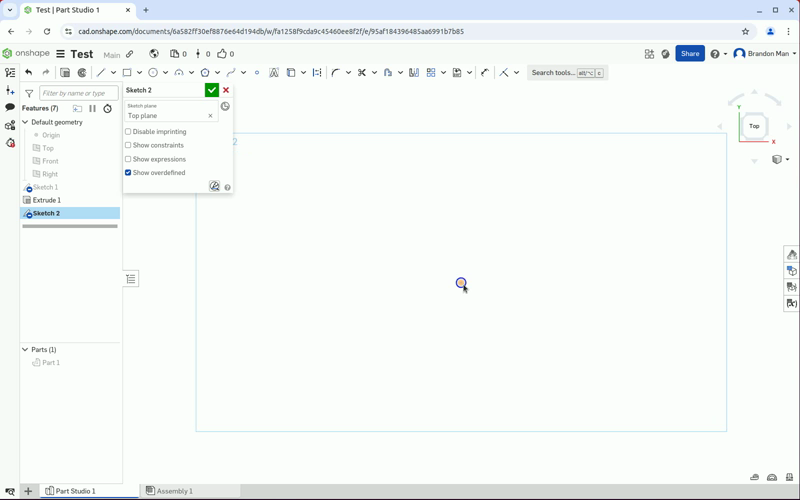
scroll(6)
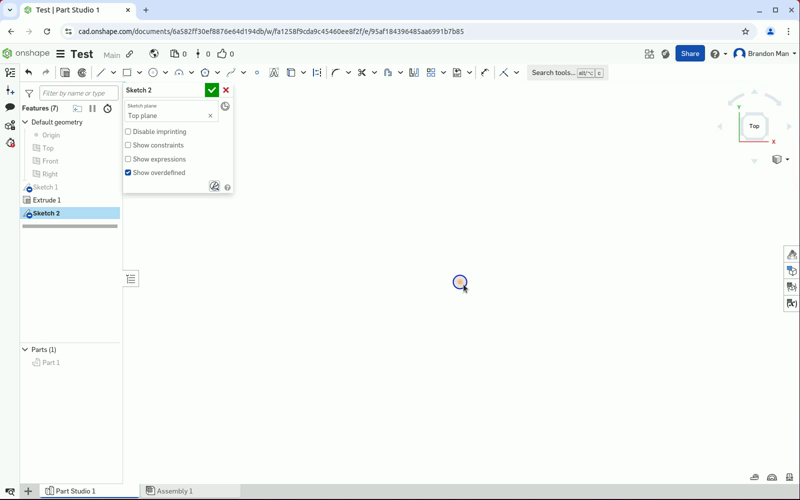
scroll(6)
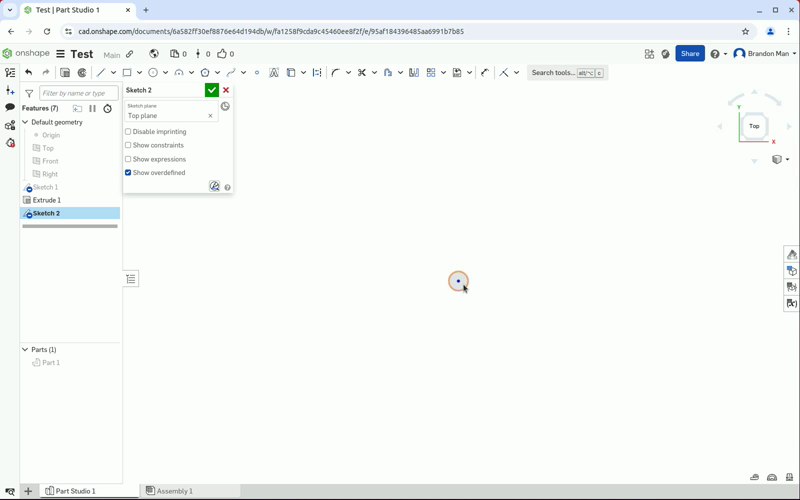
scroll(6)
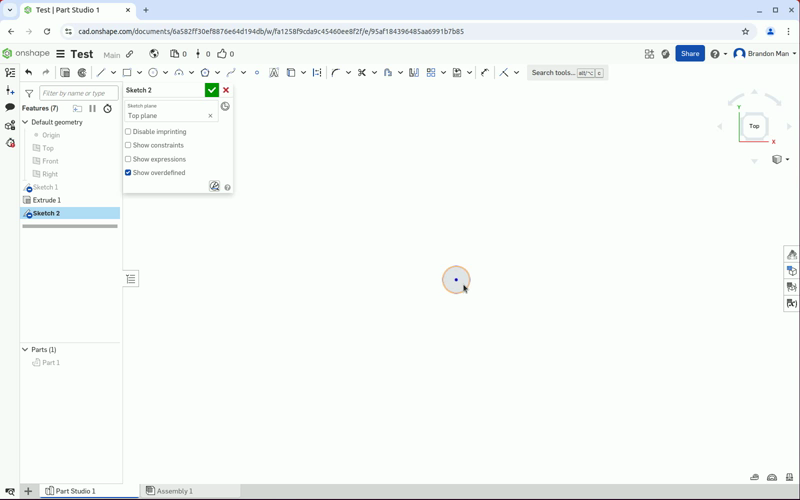
scroll(6)
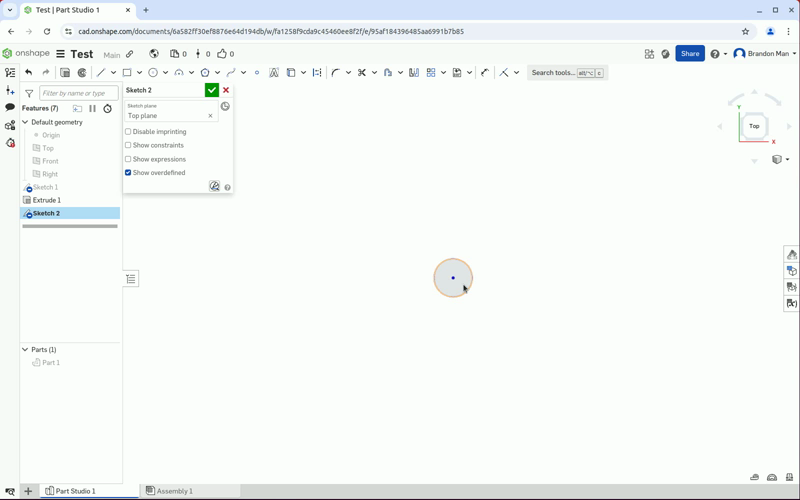
scroll(6)
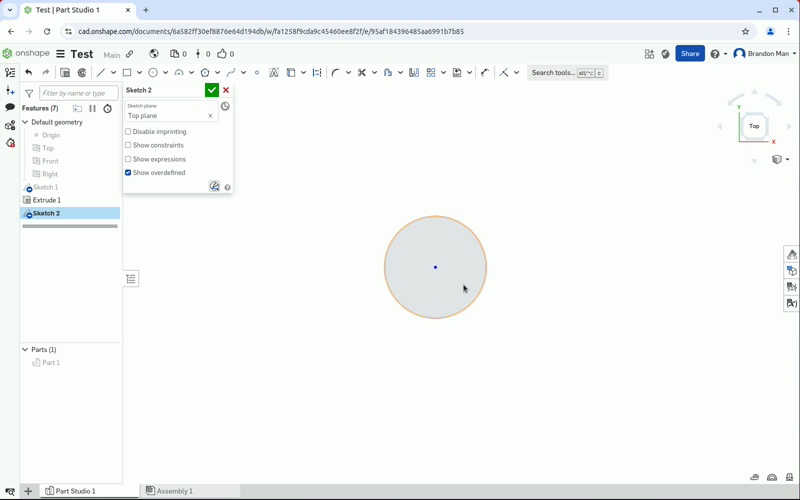
click(463, 284)
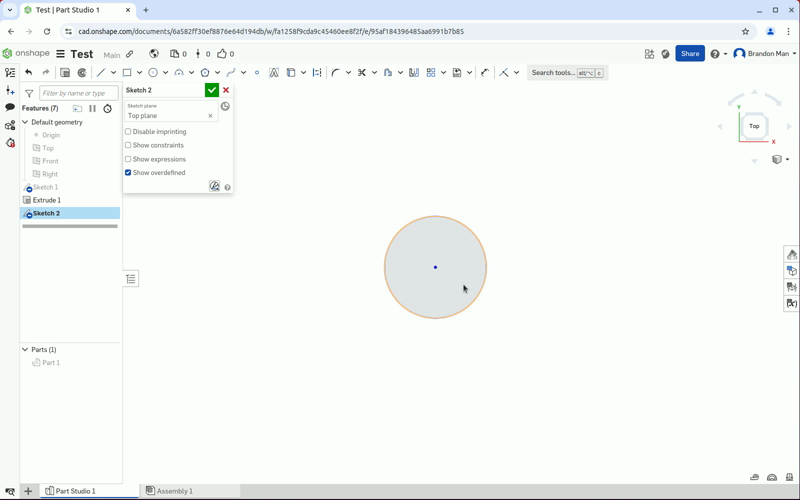
scroll(-6)
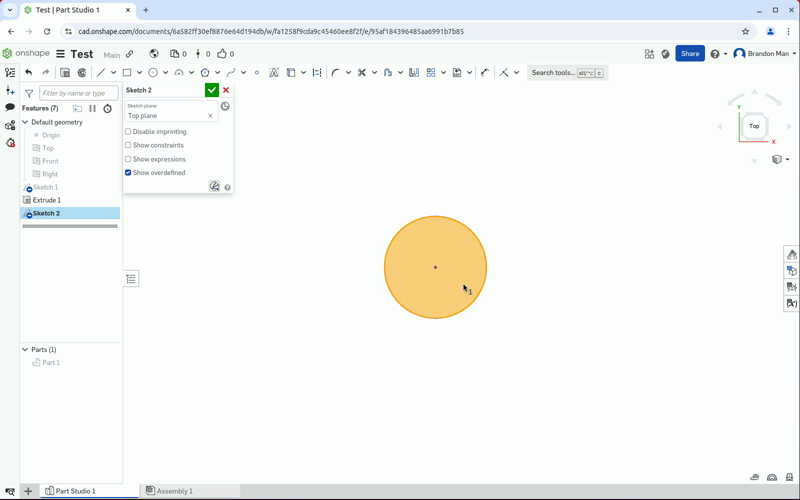
scroll(-6)
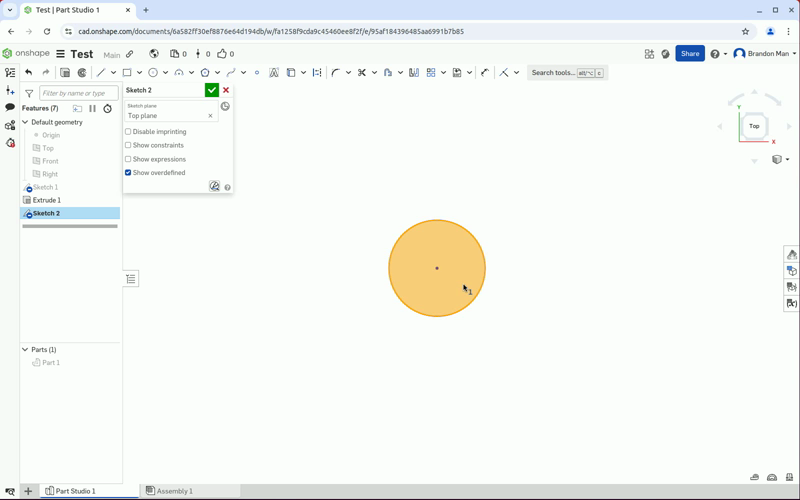
scroll(-6)
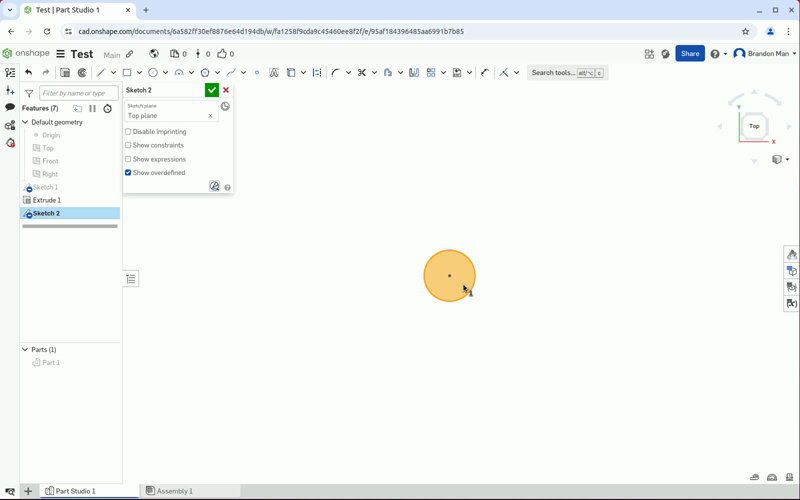
scroll(-6)
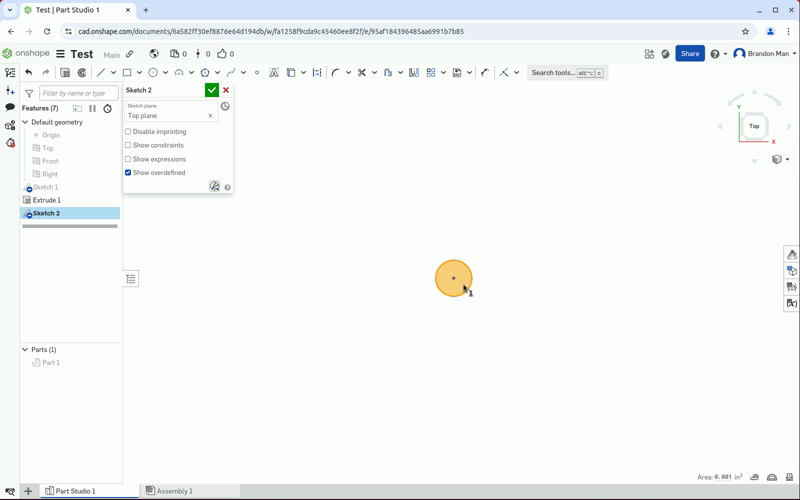
scroll(-6)
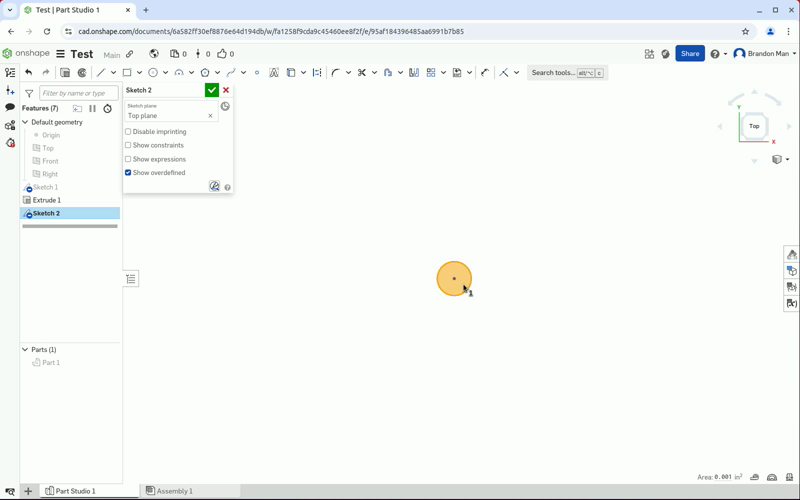
scroll(-6)
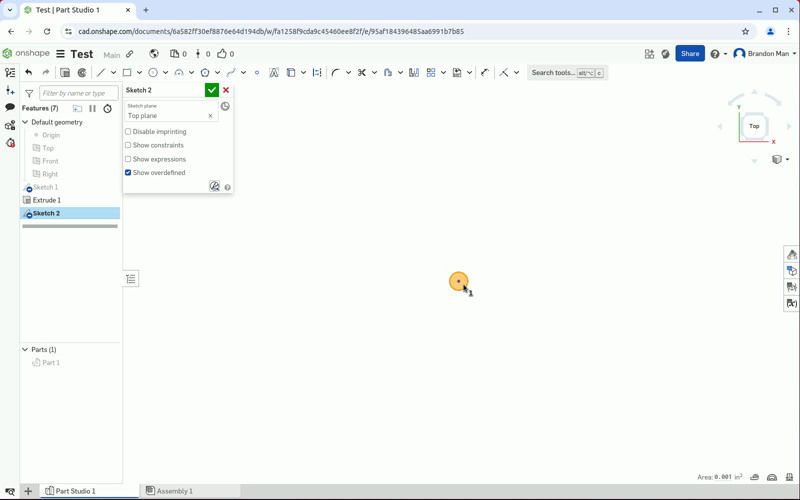
scroll(-6)
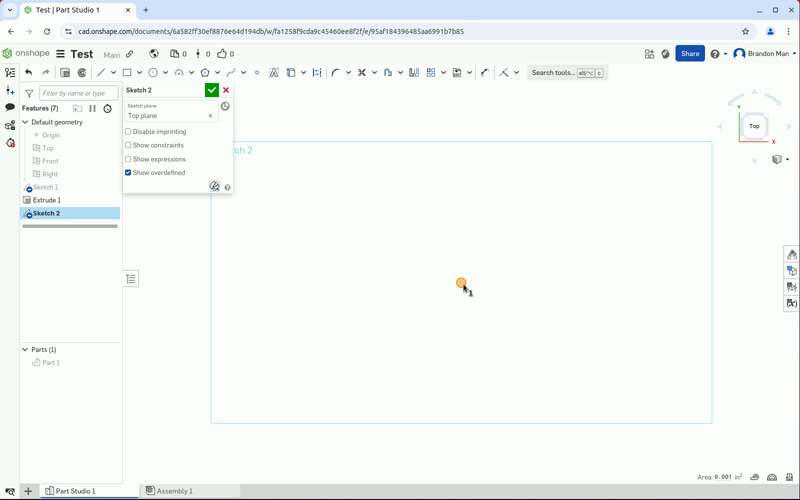
mouse_move(73, 352)
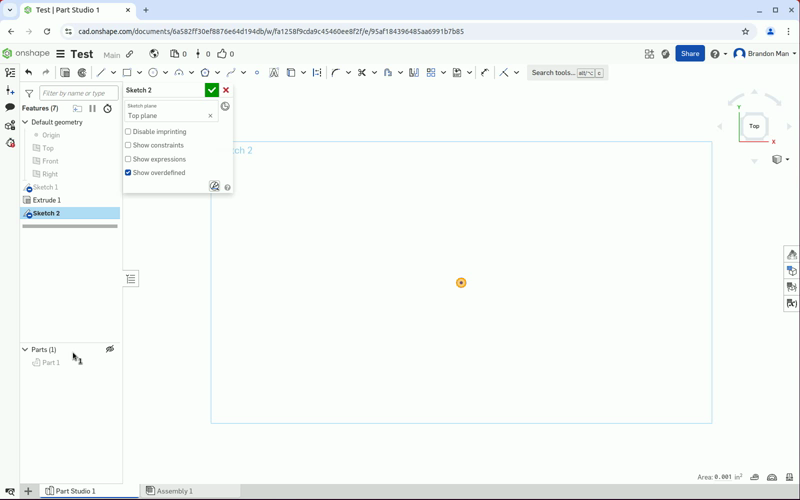
key(shift+y)
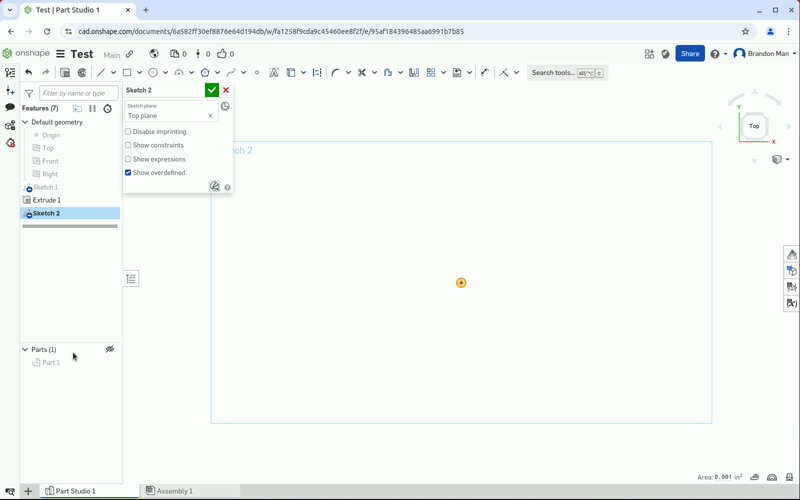
key(shift+e)
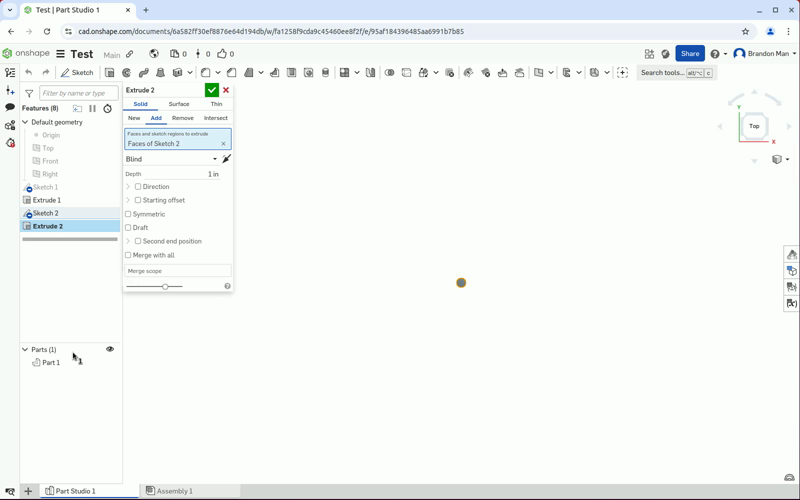
mouse_move(143, 106)
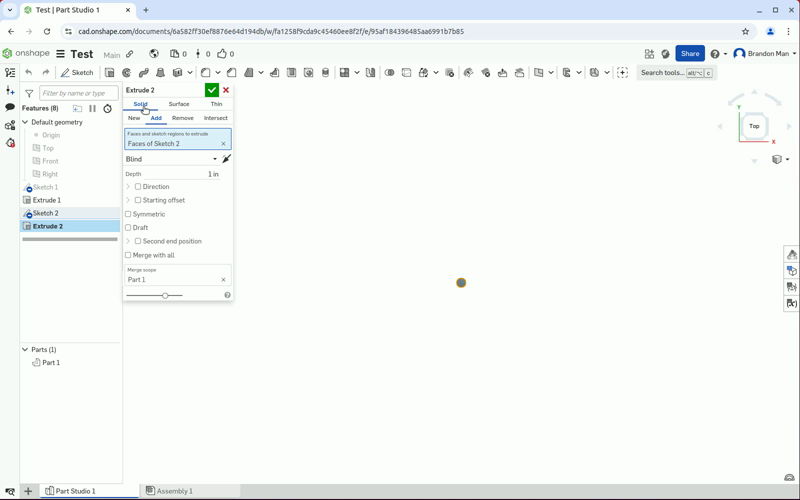
click(143, 106)
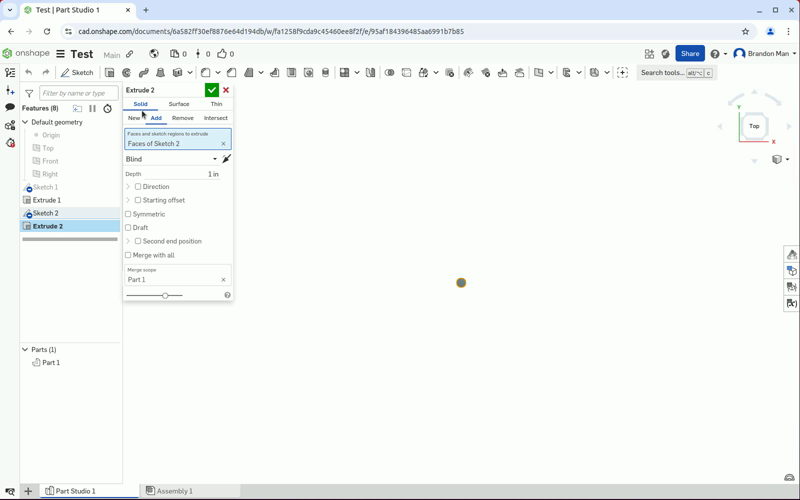
mouse_move(137, 120)
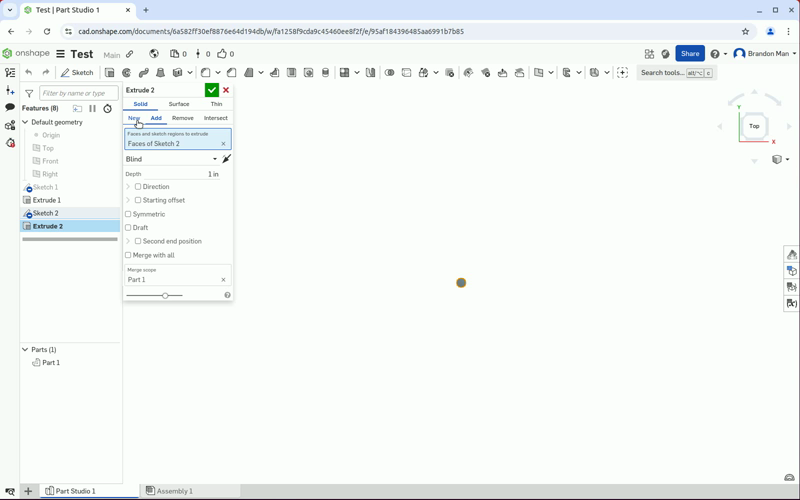
click(137, 120)
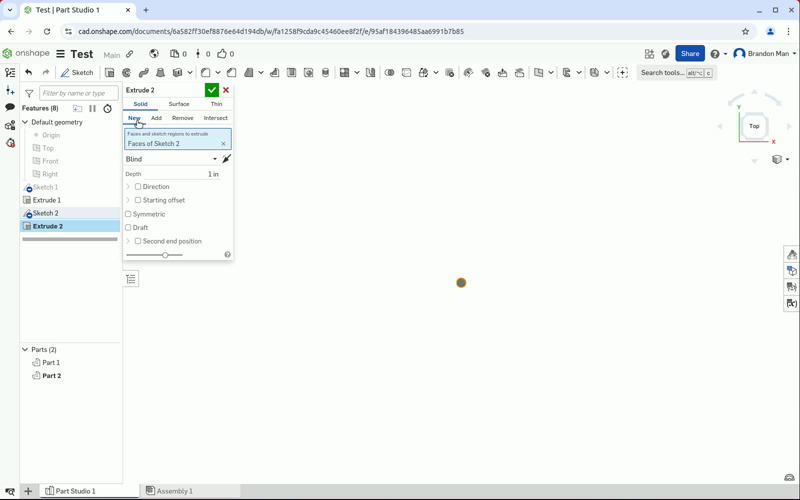
key(tab, 4)
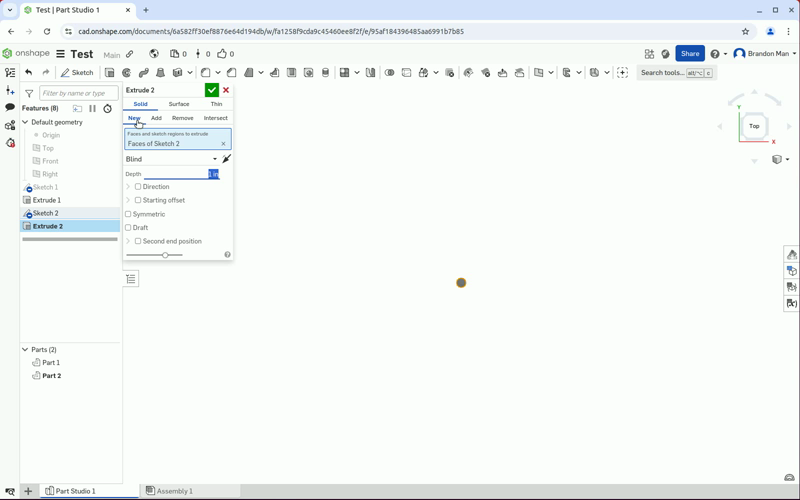
text(-0.009)
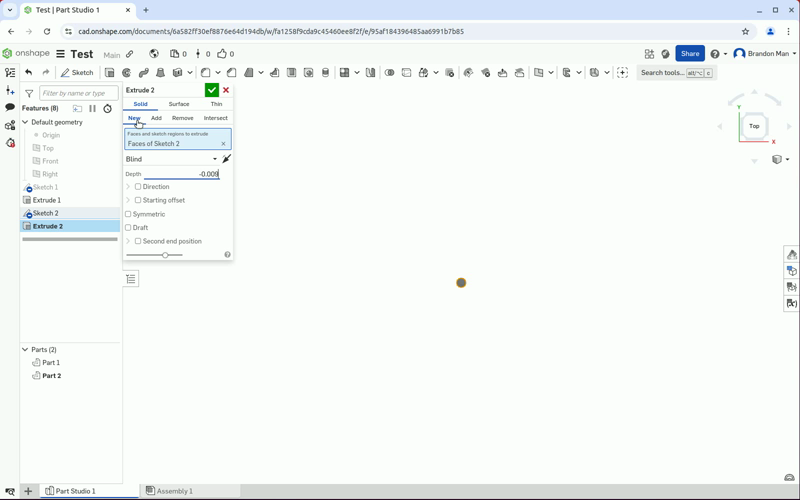
key(enter)
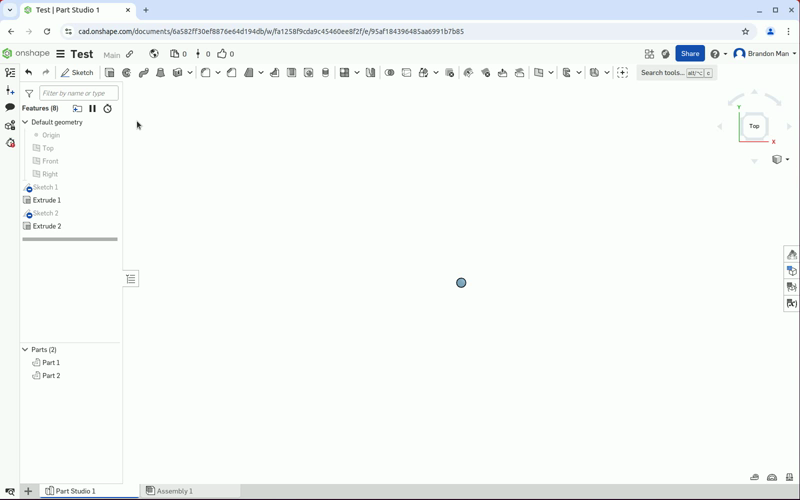
key(shift+h)
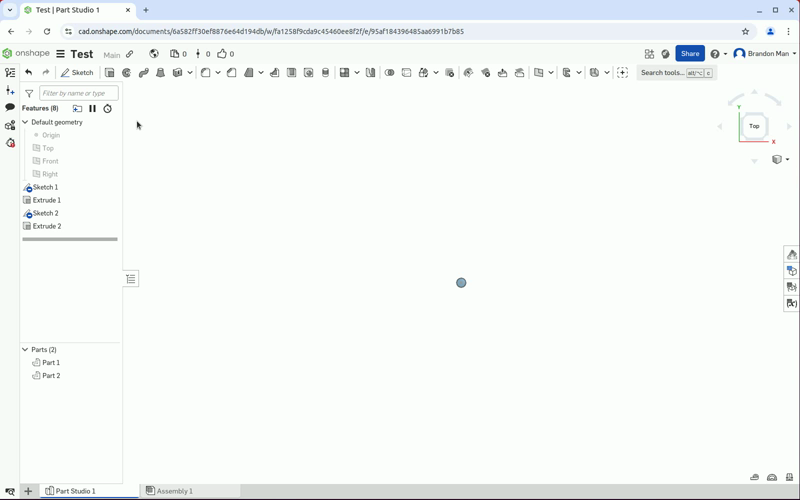
key(shift+h)
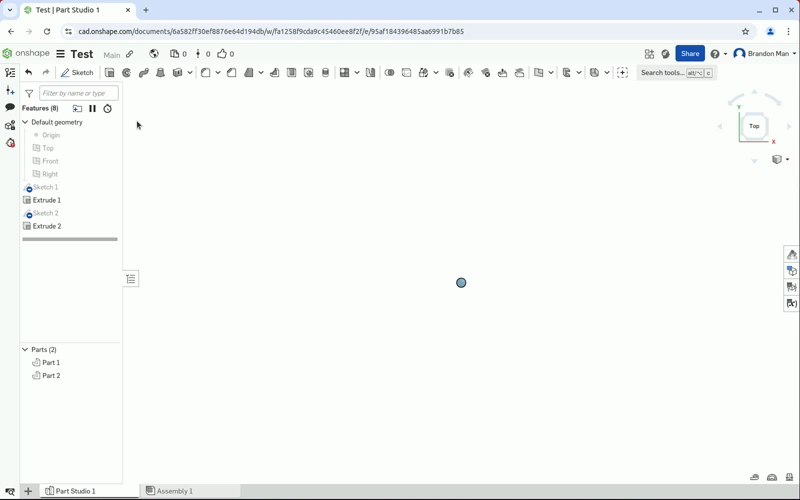
mouse_move(73, 189)
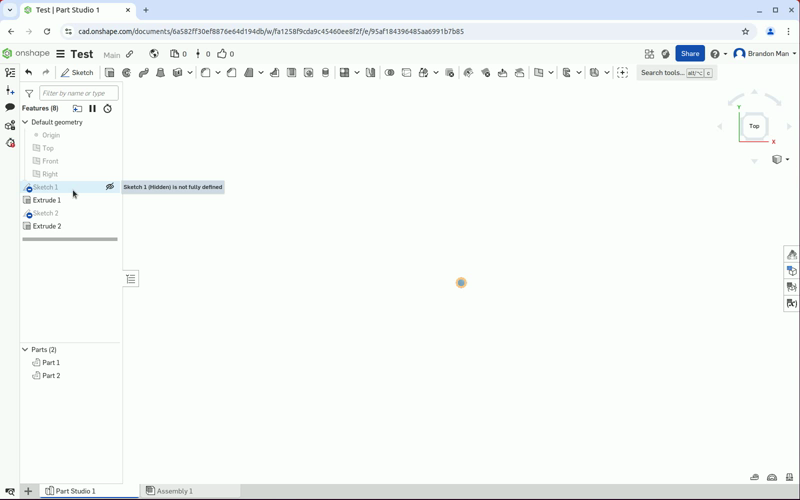
click(73, 189)
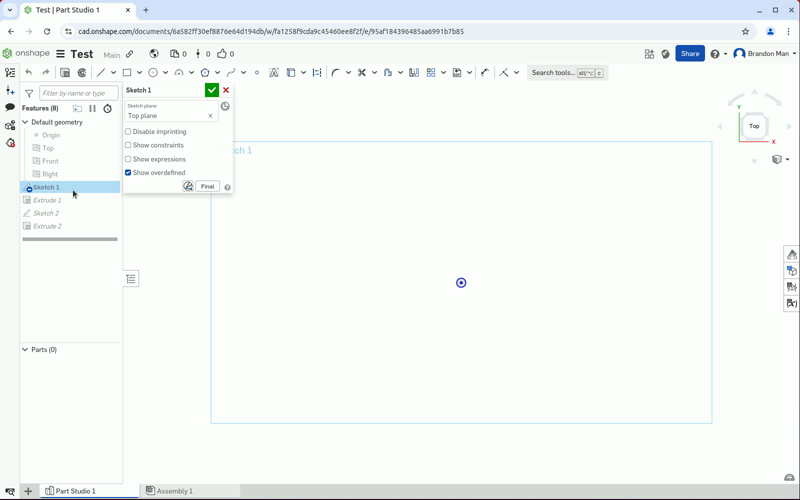
mouse_move(229, 92)
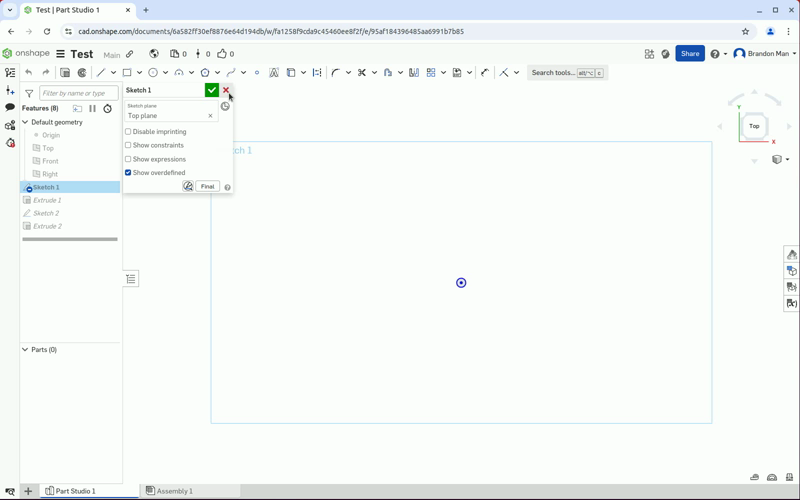
click(229, 92)
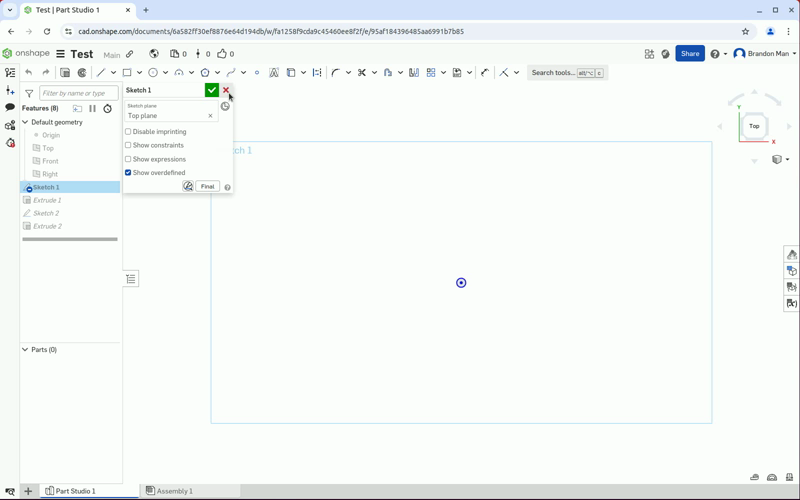
key(shift+s)
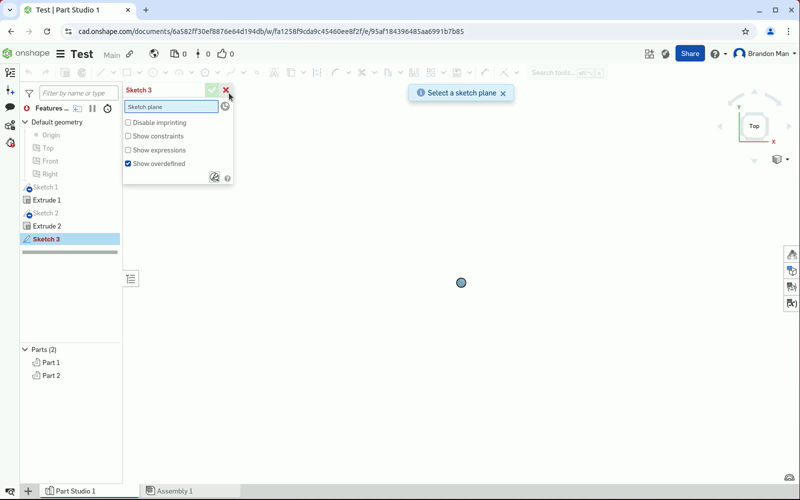
mouse_move(73, 150)
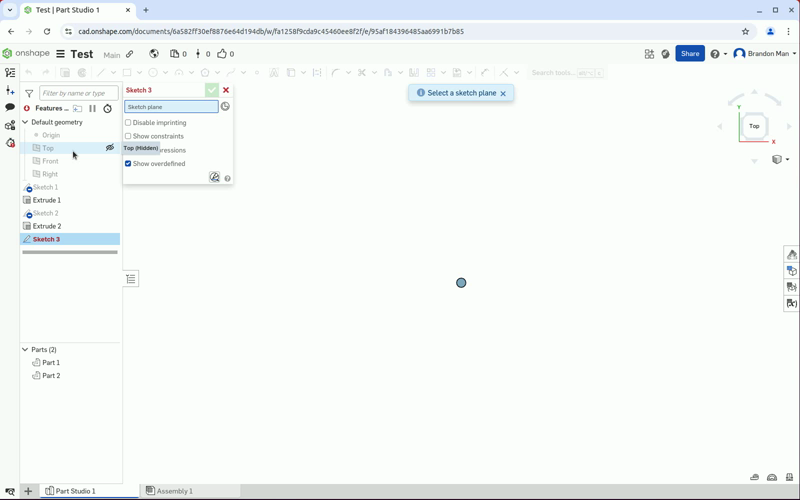
click(73, 150)
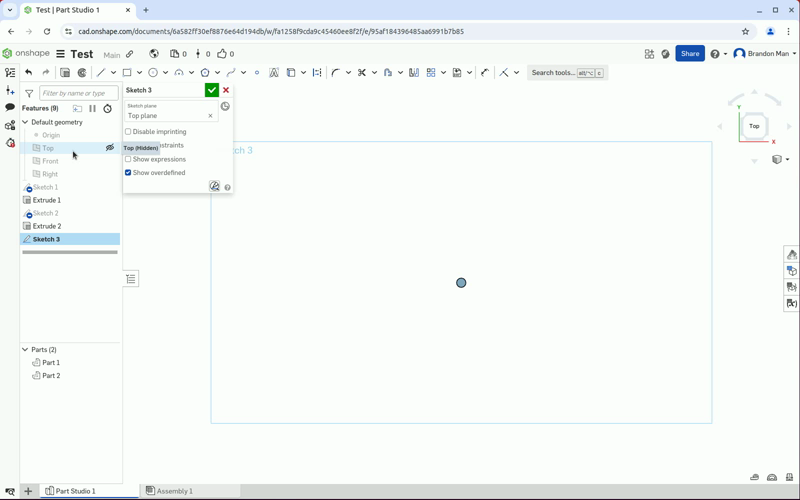
mouse_move(73, 352)
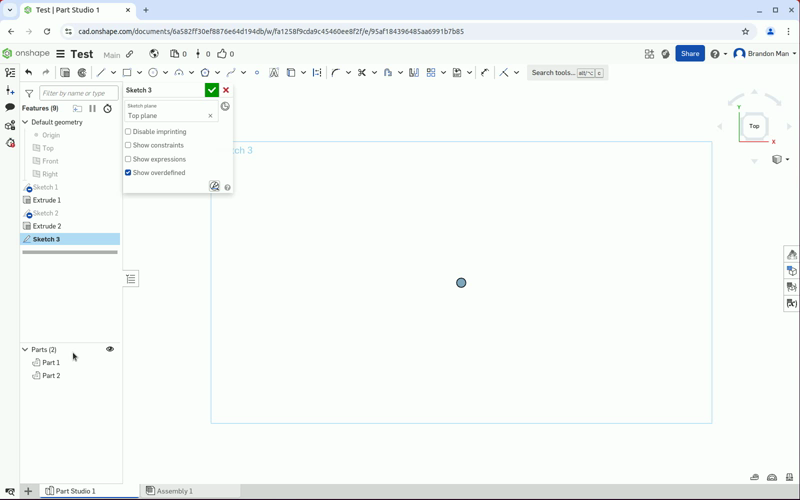
key(y)
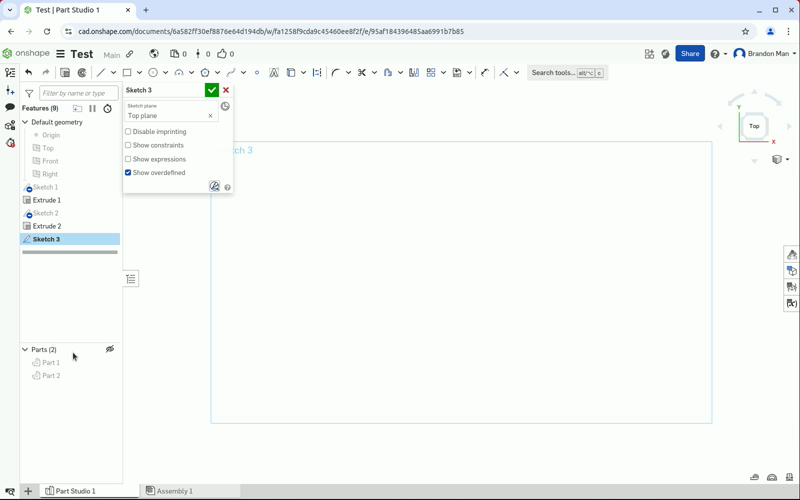
key(c)
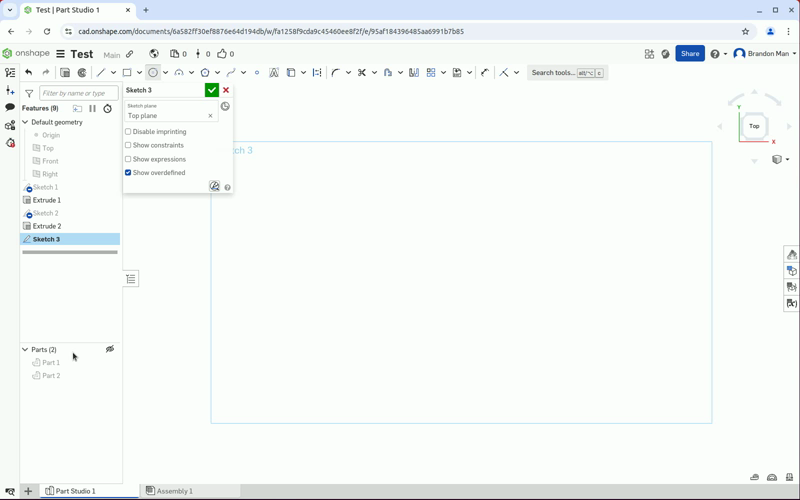
key_down(shift)
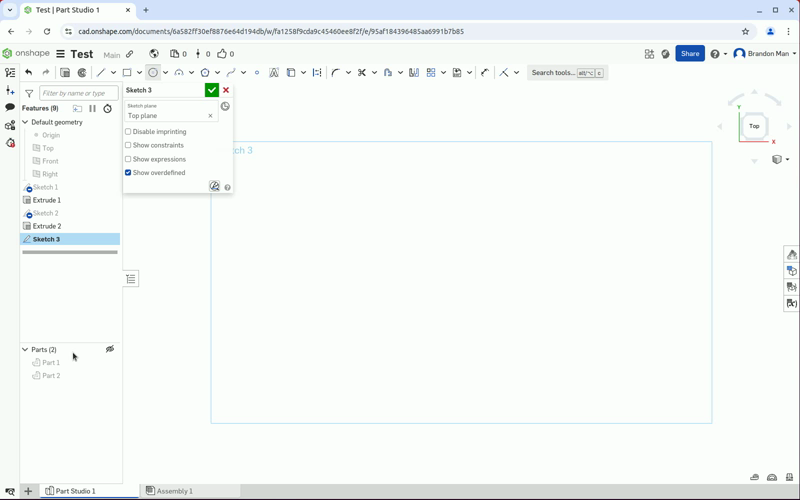
mouse_move(461, 282)
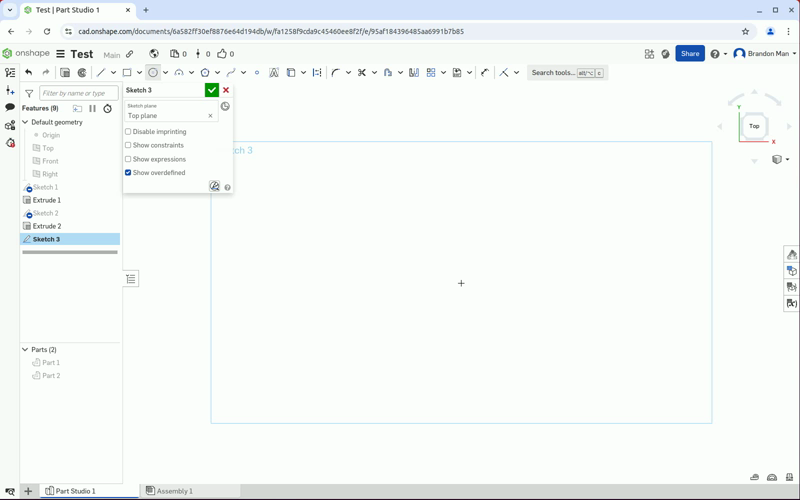
click(461, 282)
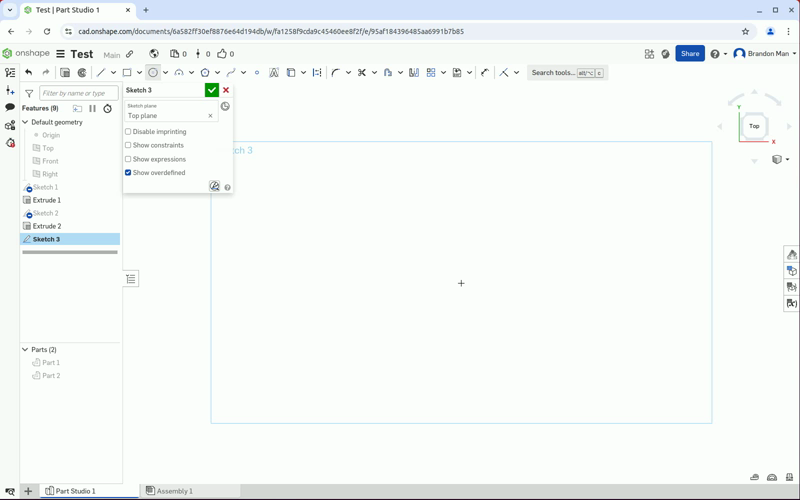
key_up(shift)
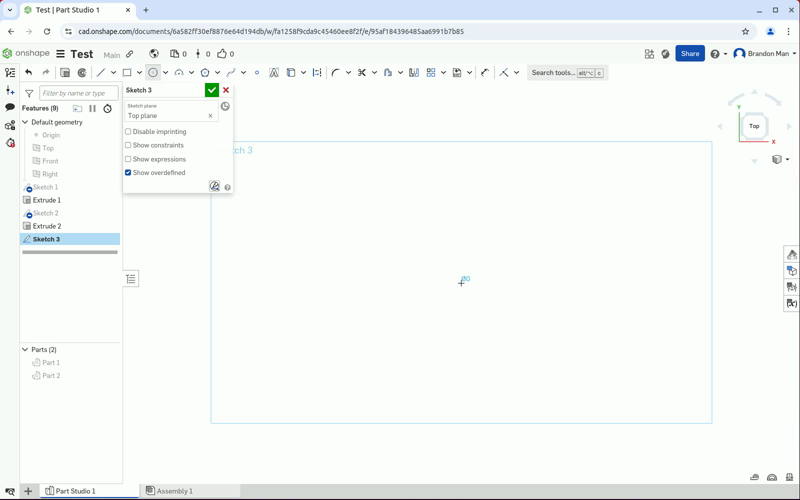
mouse_move(467, 282)
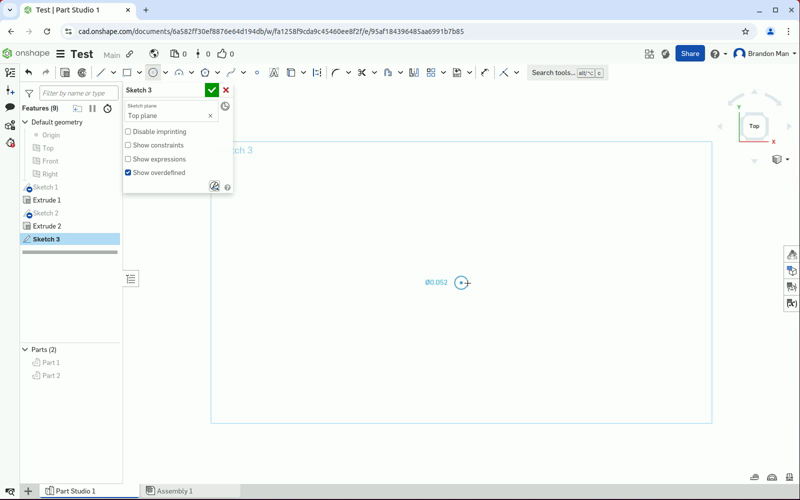
click(467, 282)
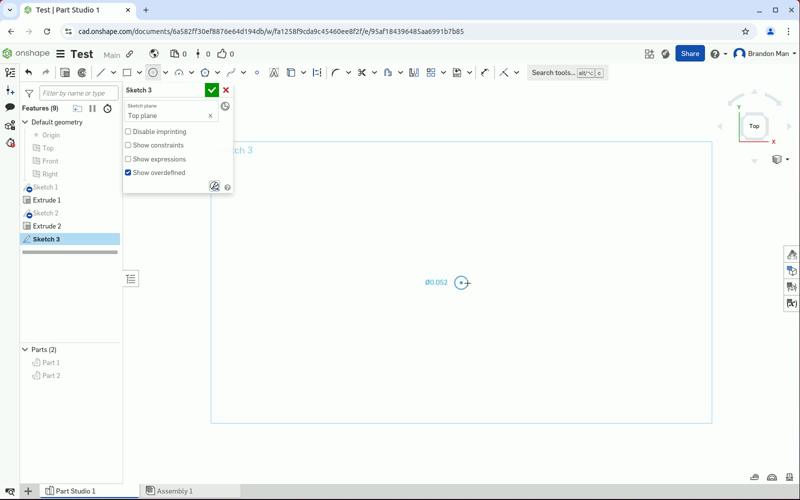
key(esc)
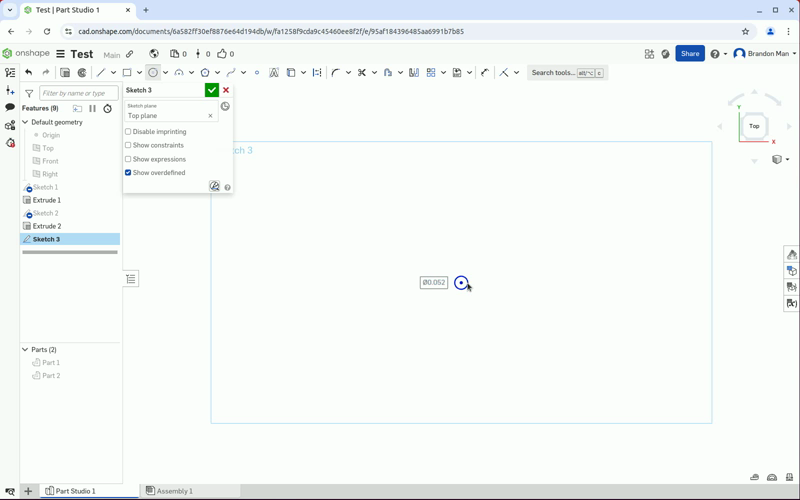
key(c)
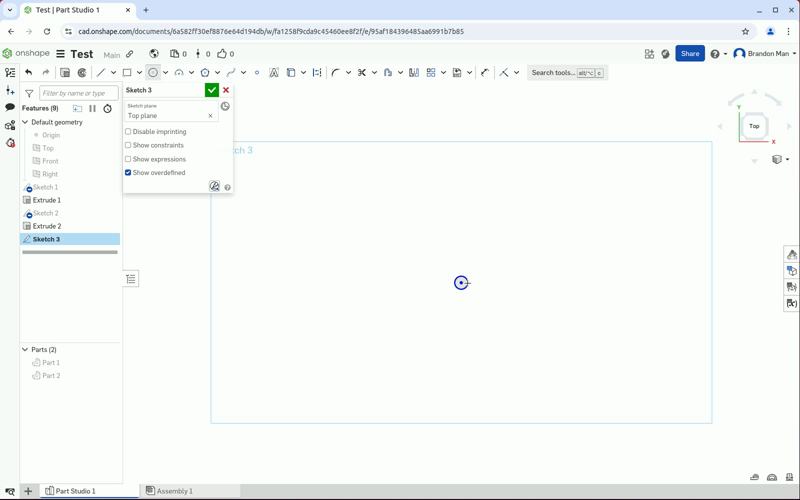
key_down(shift)
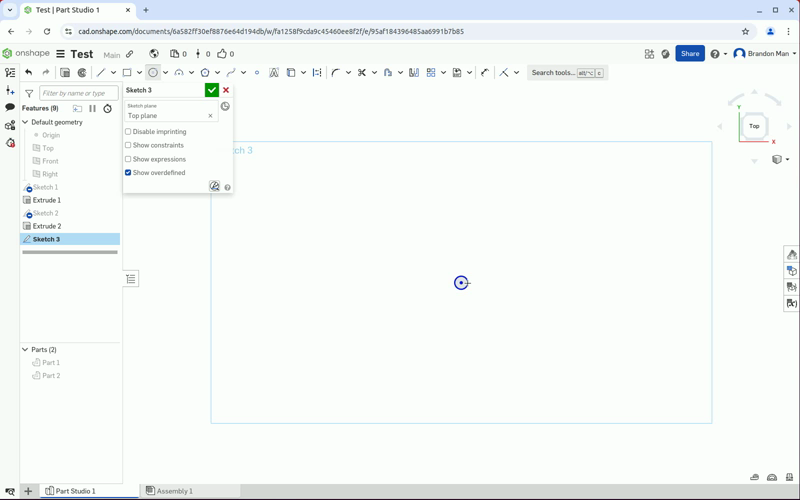
mouse_move(461, 282)
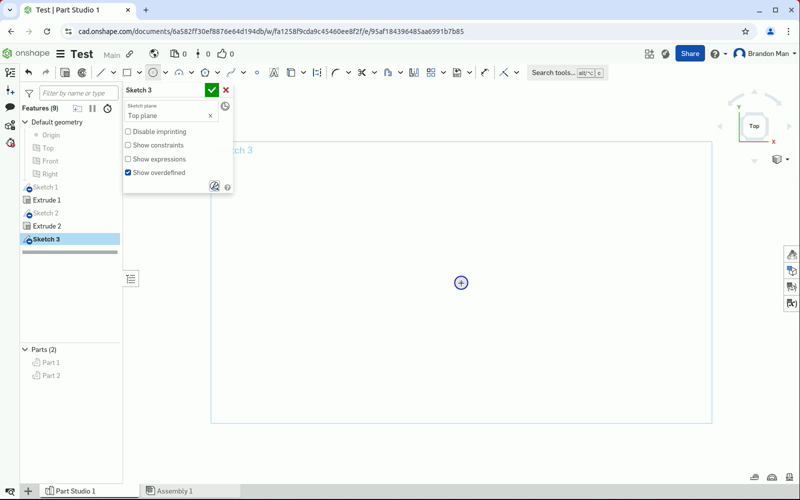
click(461, 282)
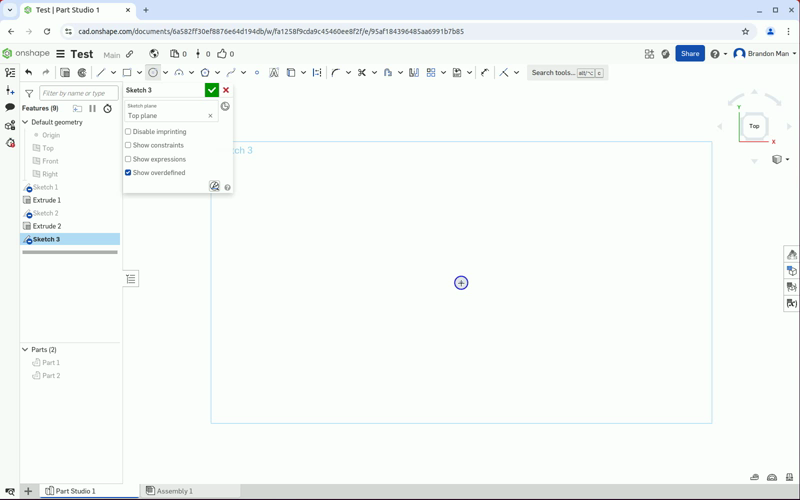
key_up(shift)
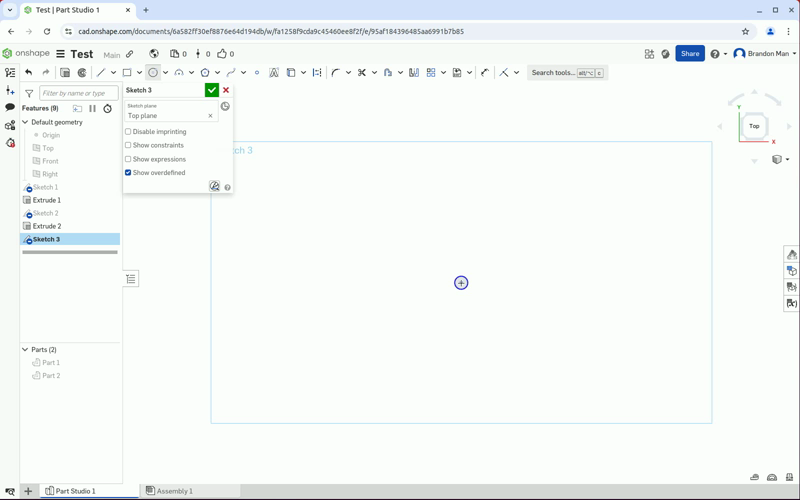
mouse_move(465, 282)
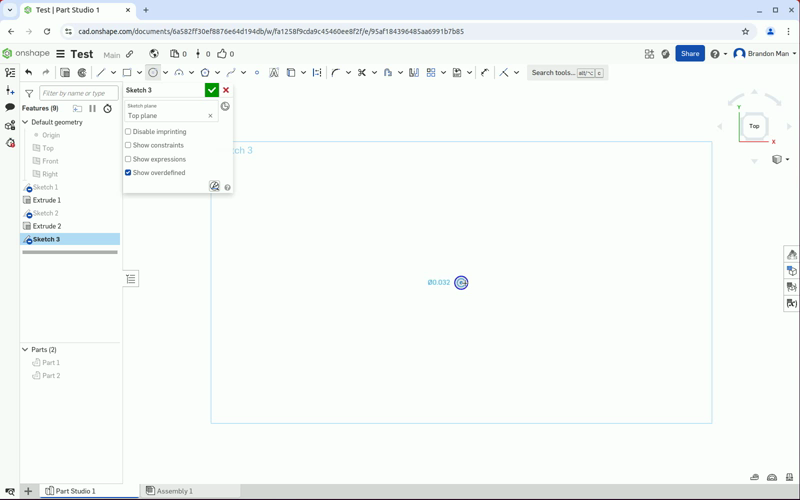
scroll(6)
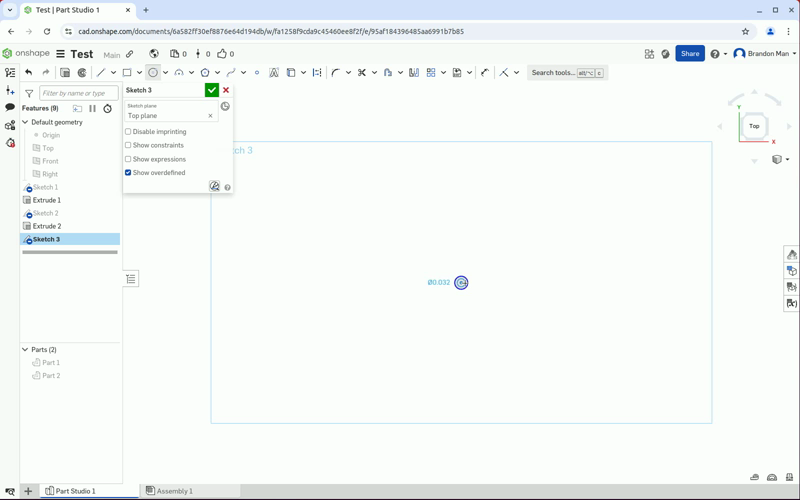
scroll(6)
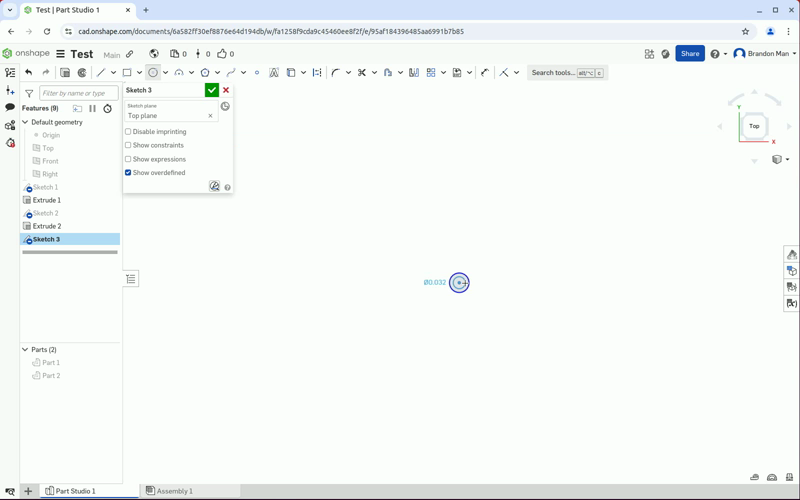
scroll(6)
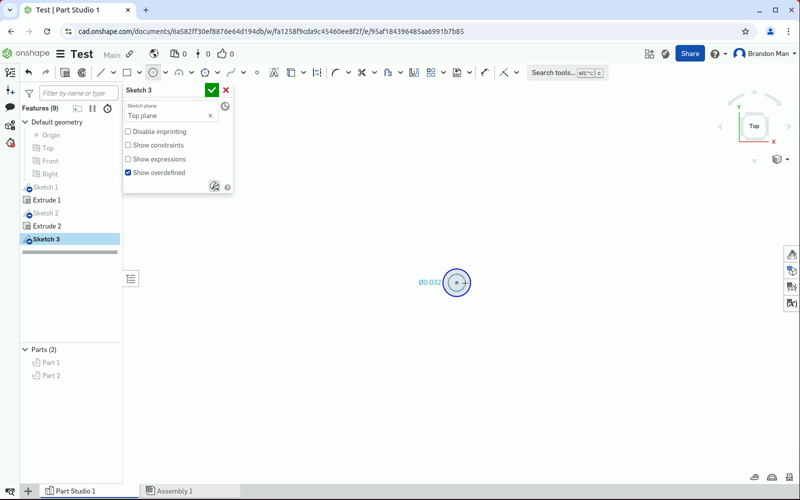
scroll(6)
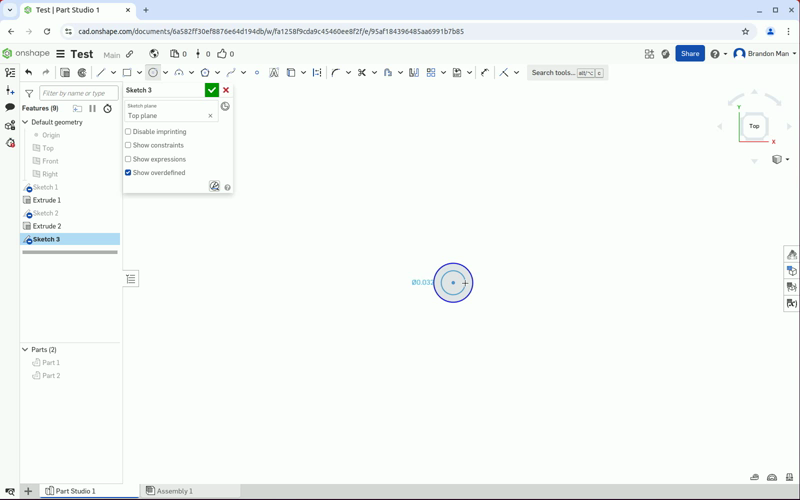
scroll(6)
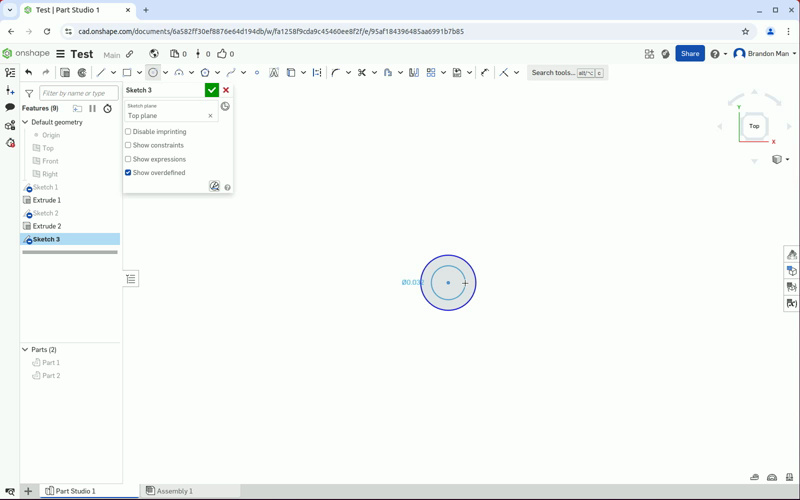
scroll(6)
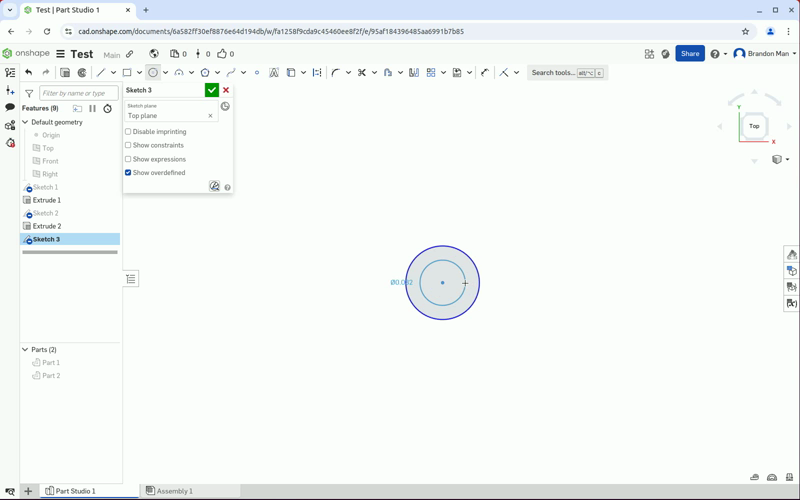
scroll(6)
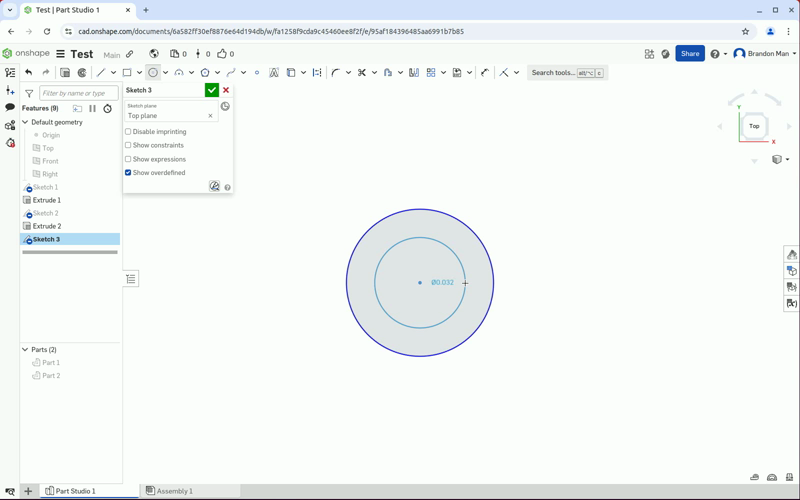
click(465, 282)
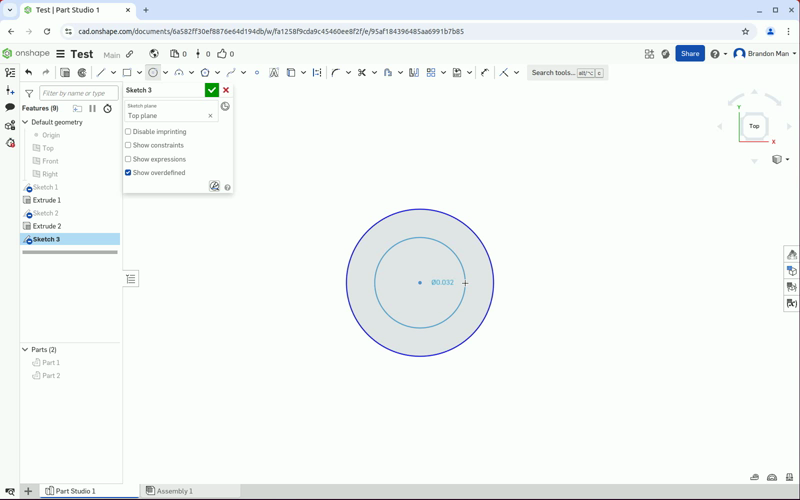
scroll(-6)
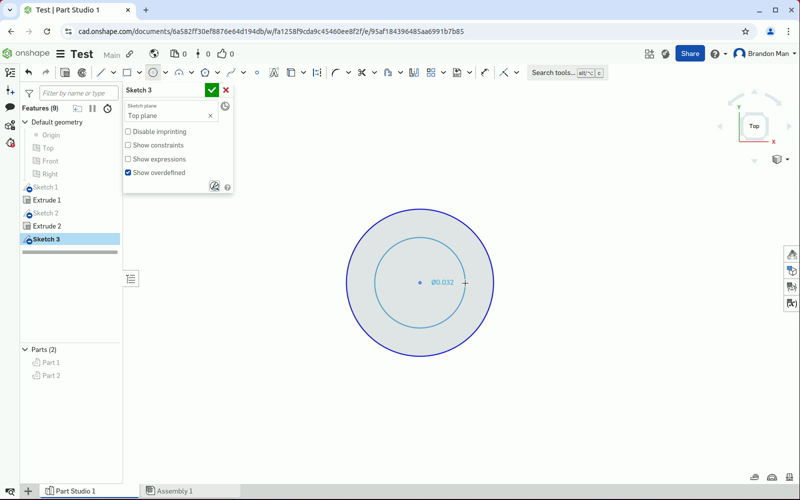
scroll(-6)
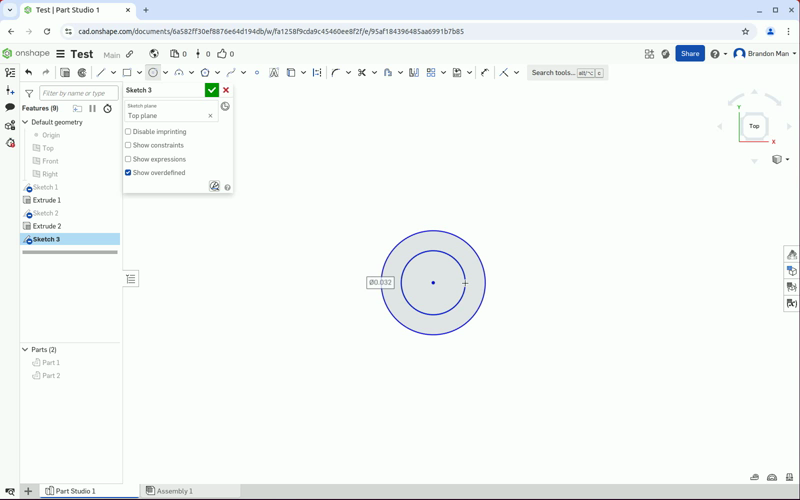
scroll(-6)
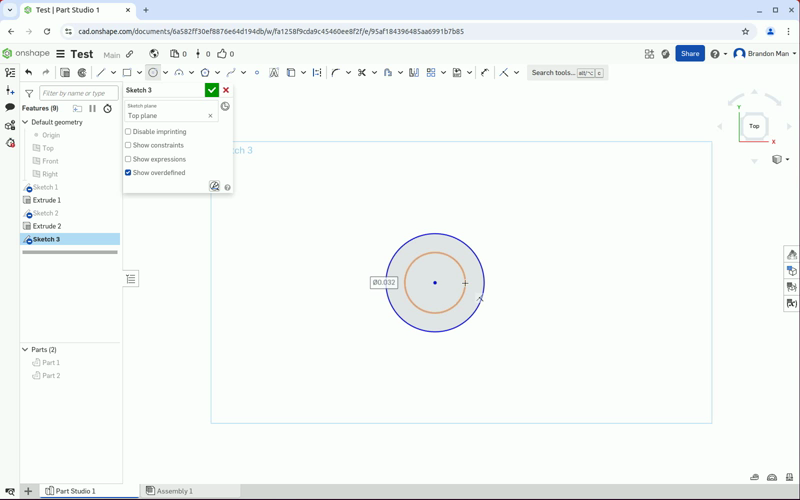
scroll(-6)
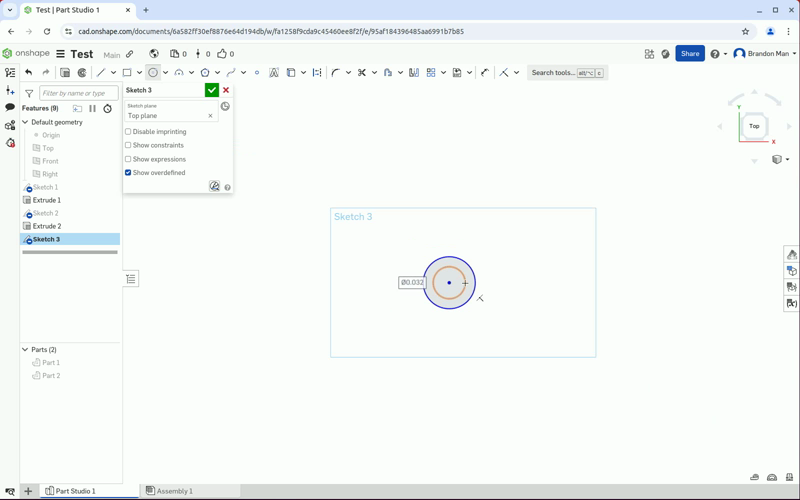
scroll(-6)
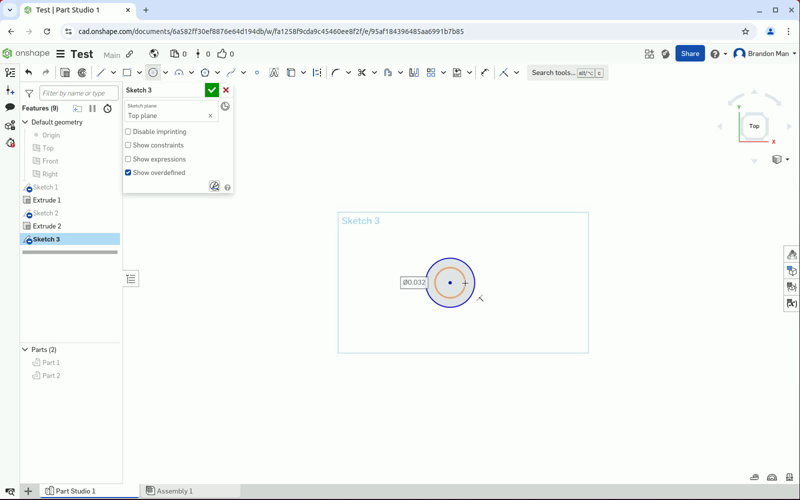
scroll(-6)
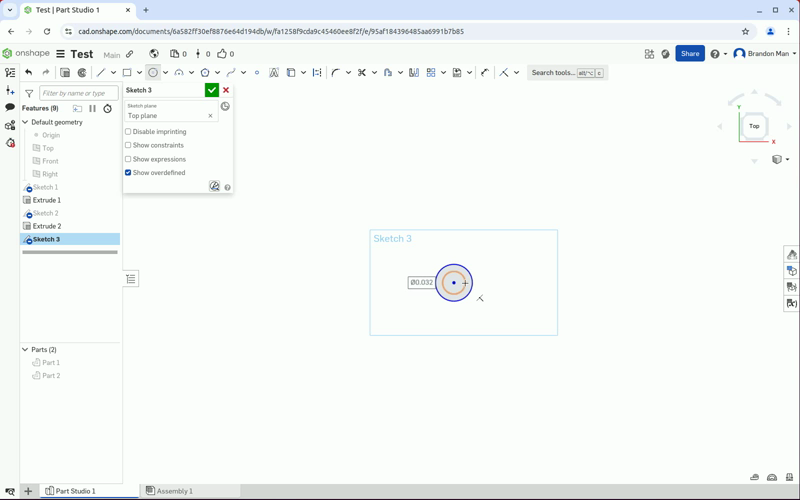
scroll(-6)
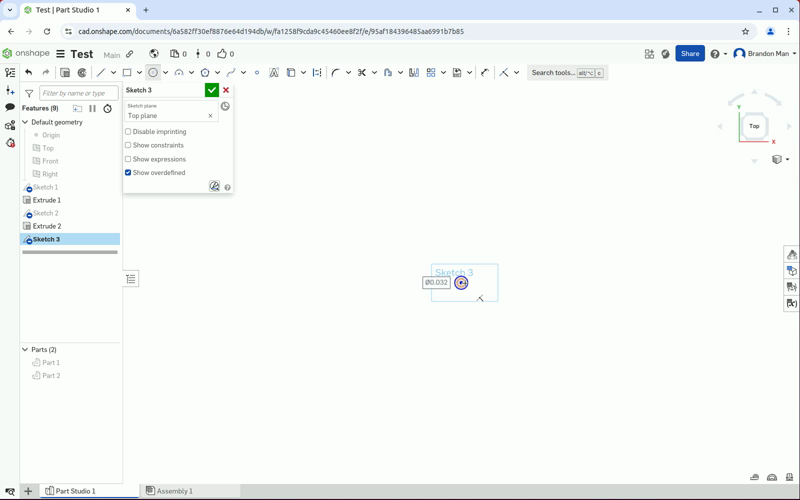
key(esc)
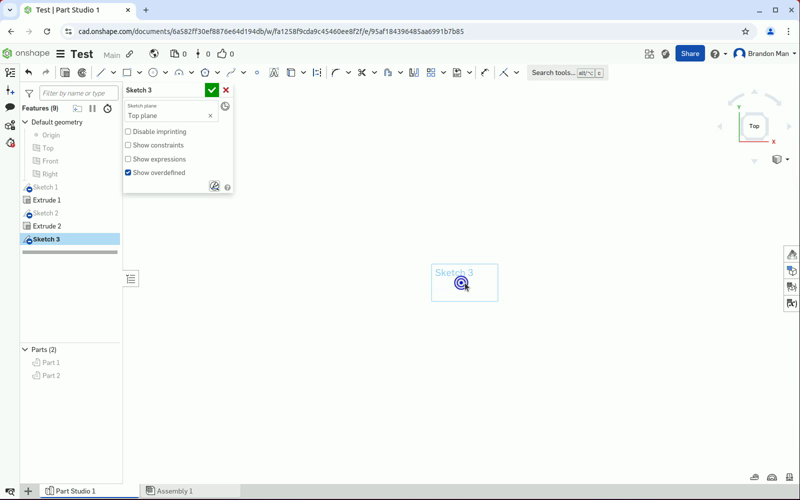
mouse_move(456, 284)
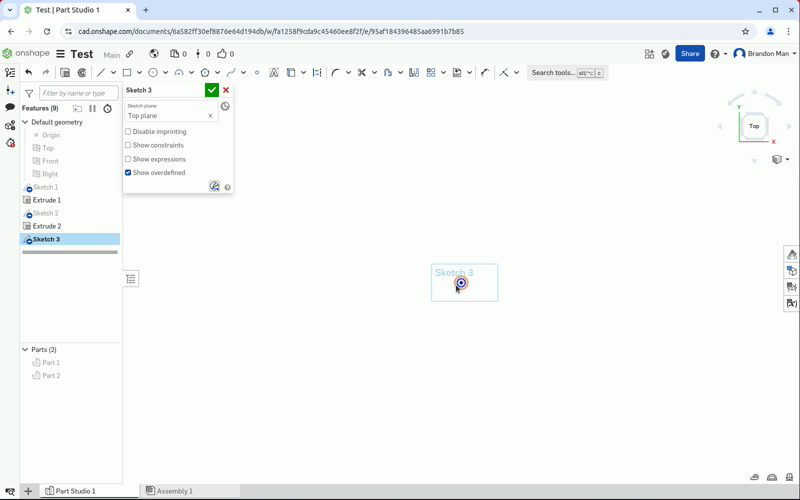
scroll(6)
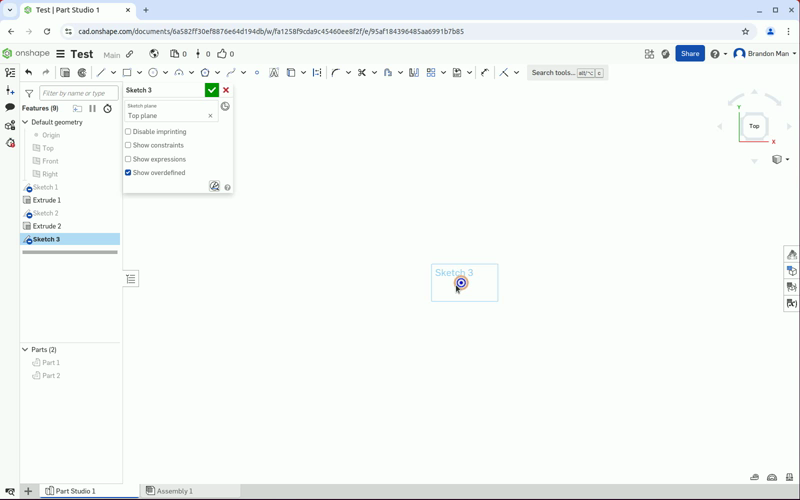
scroll(6)
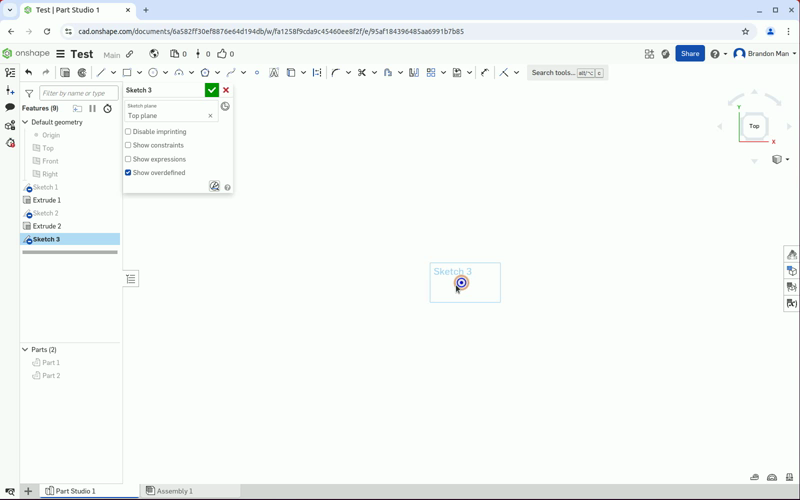
scroll(6)
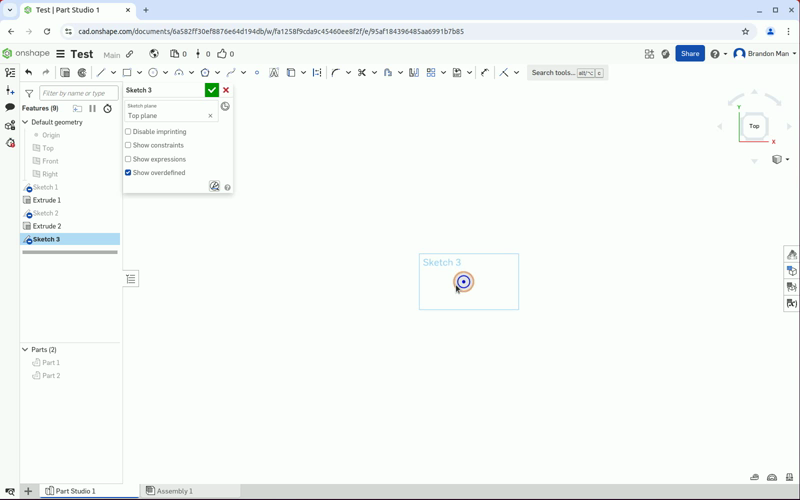
scroll(6)
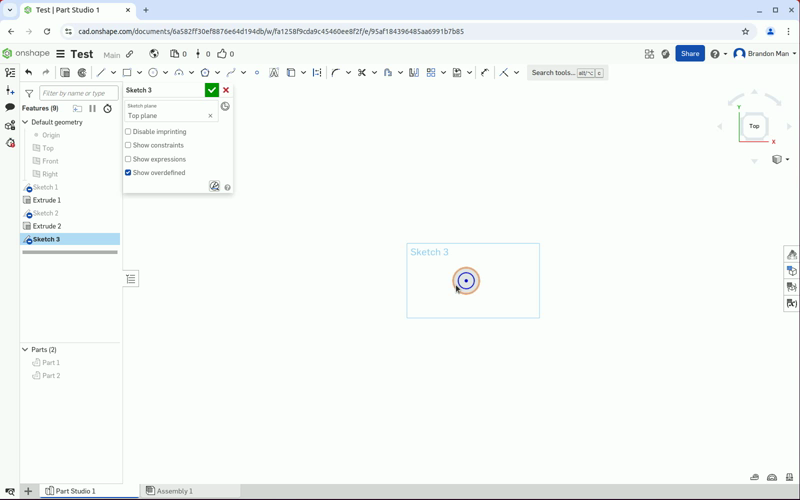
scroll(6)
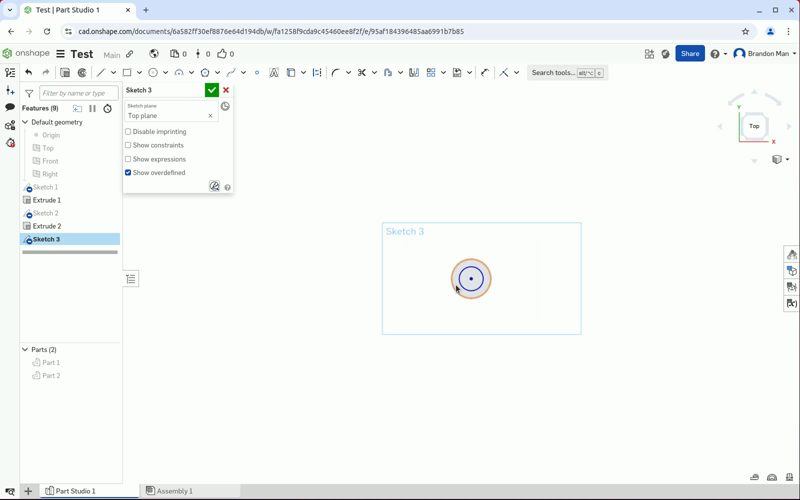
scroll(6)
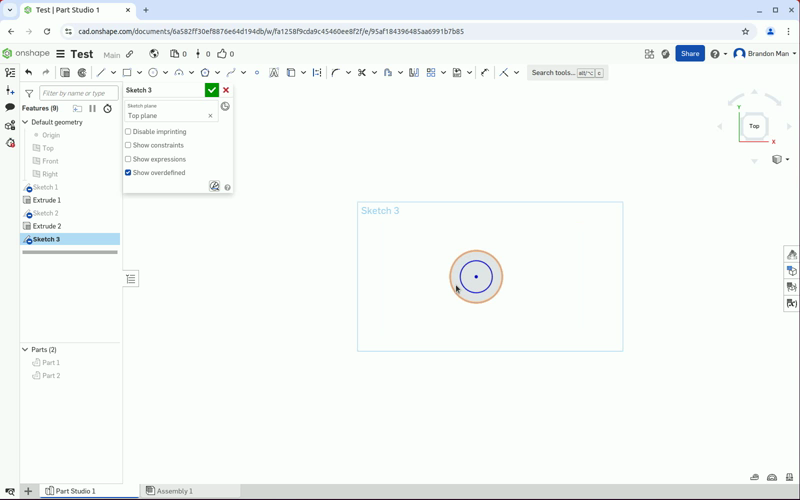
scroll(6)
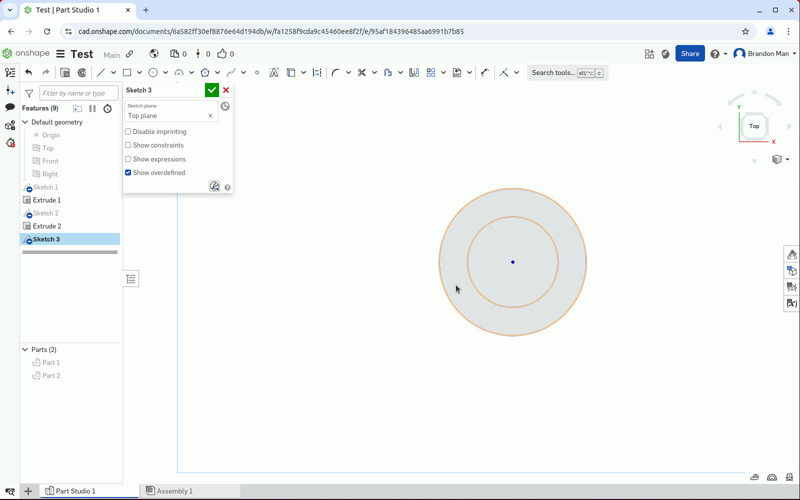
click(456, 284)
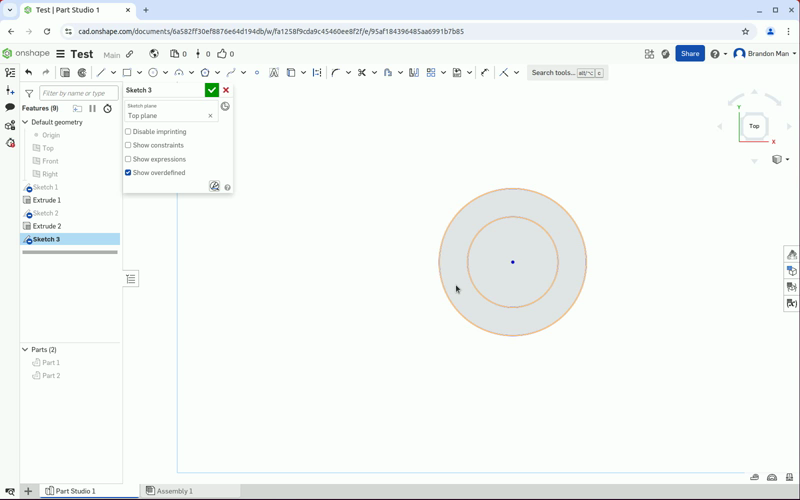
scroll(-6)
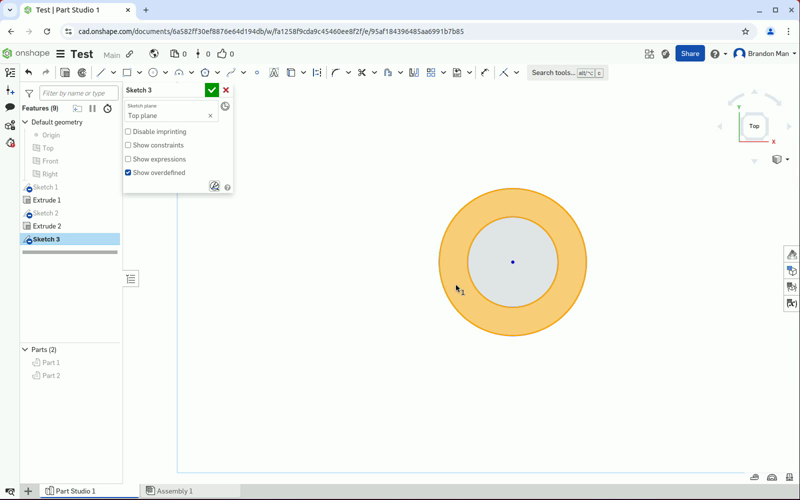
scroll(-6)
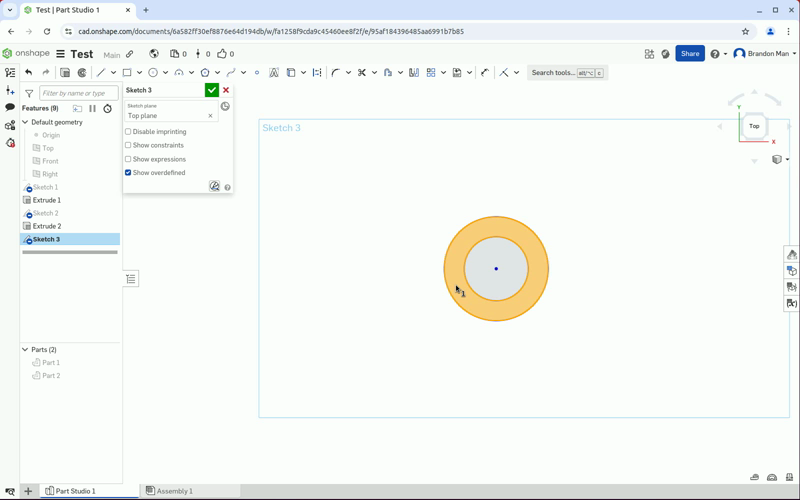
scroll(-6)
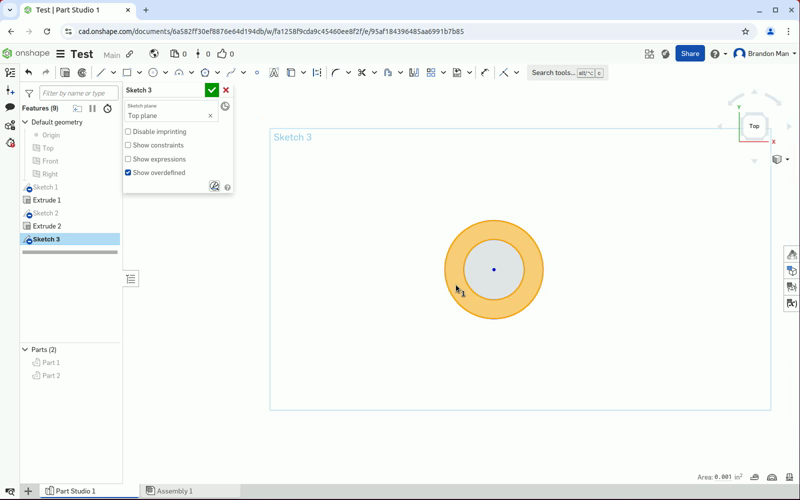
scroll(-6)
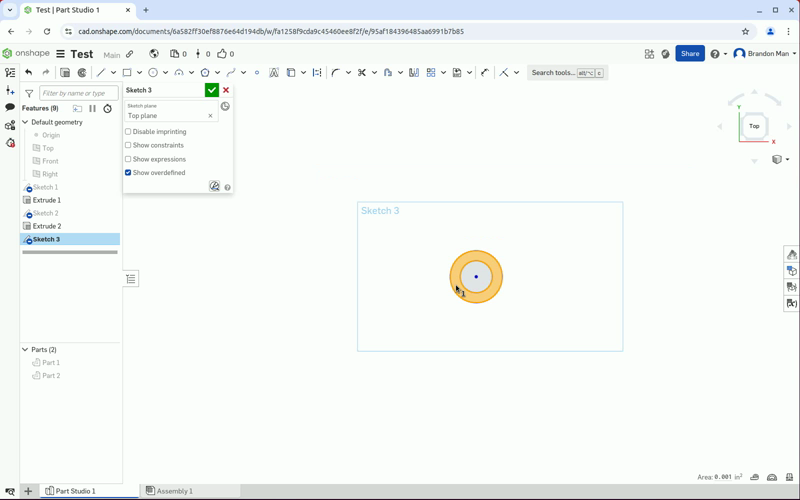
scroll(-6)
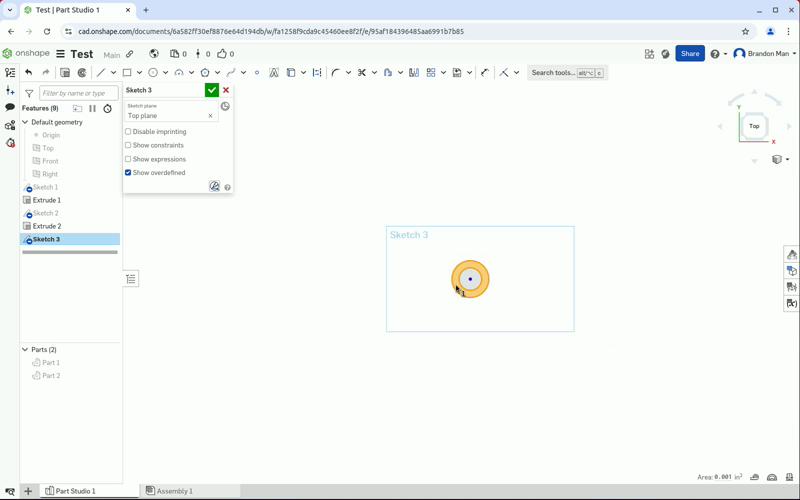
scroll(-6)
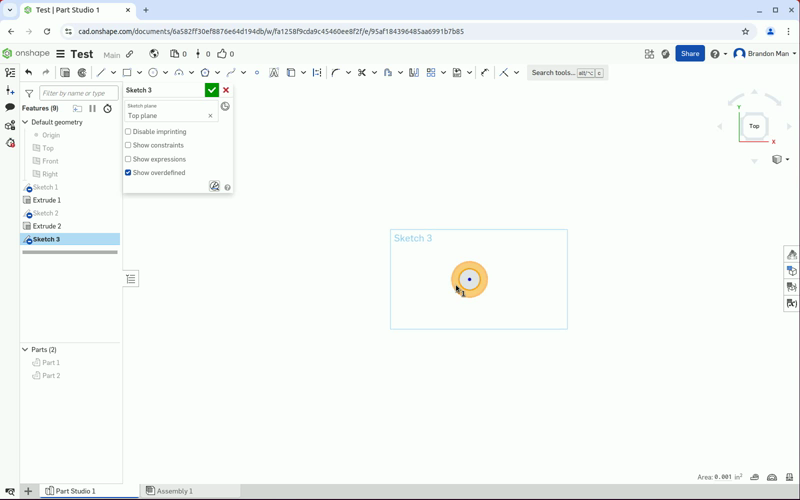
scroll(-6)
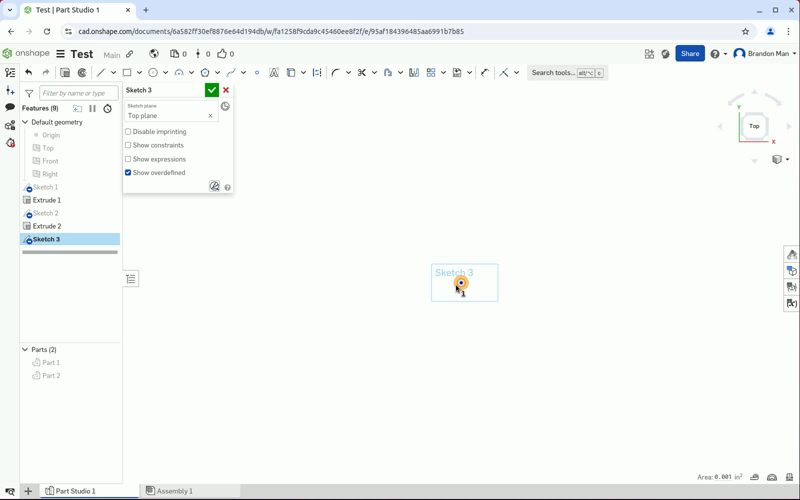
mouse_move(73, 352)
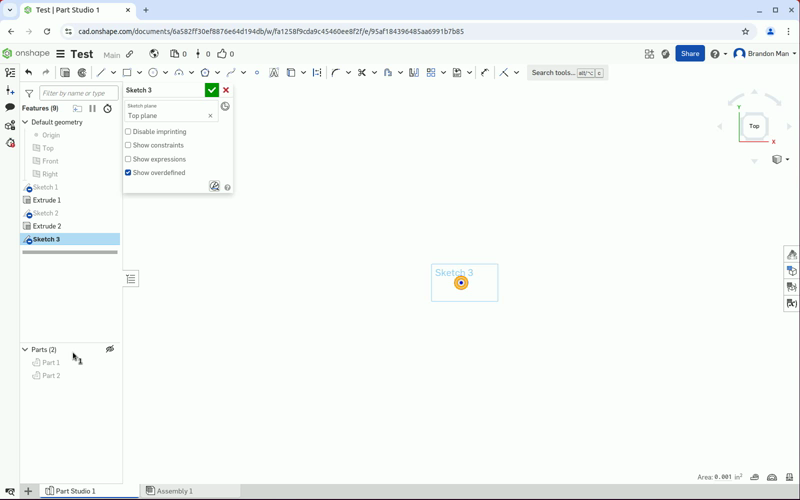
key(shift+y)
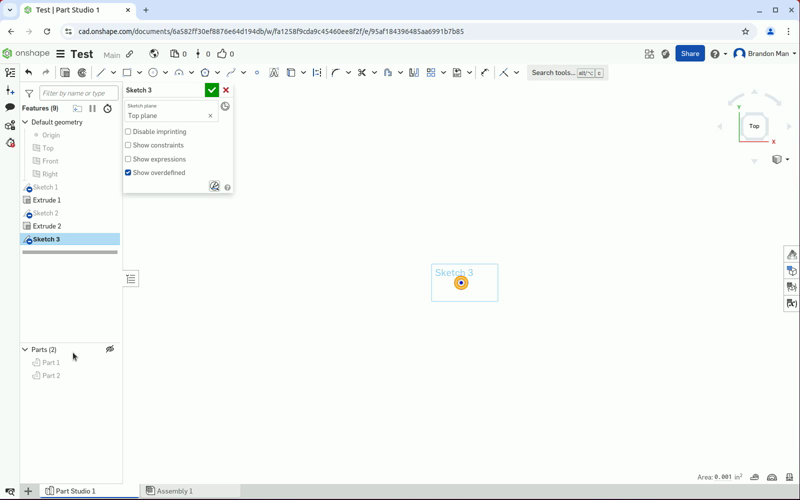
key(shift+e)
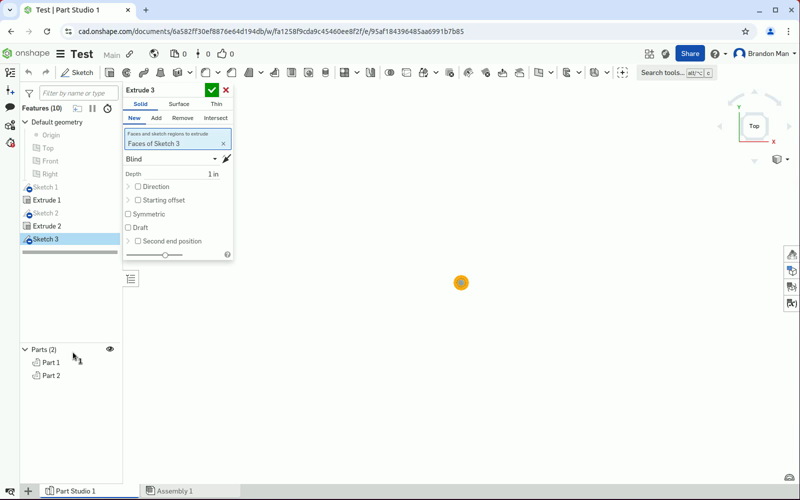
mouse_move(143, 106)
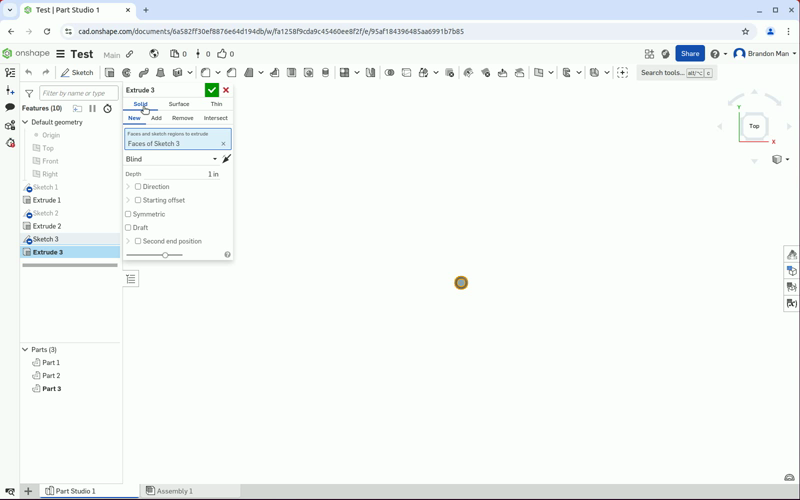
click(143, 106)
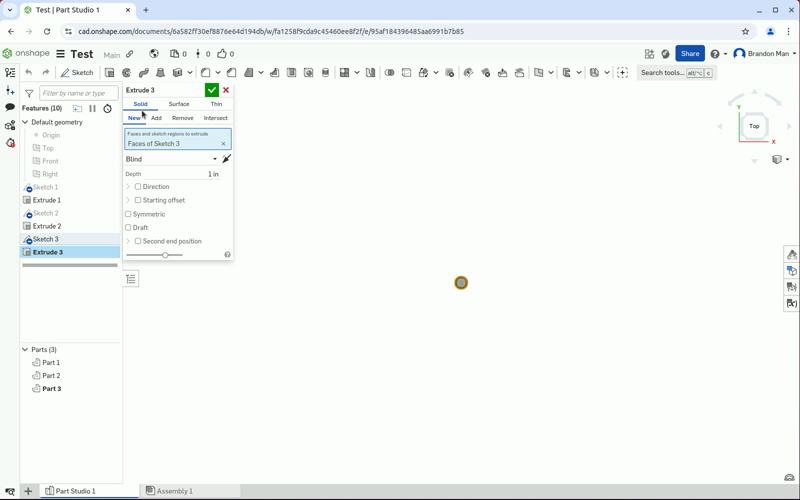
mouse_move(137, 120)
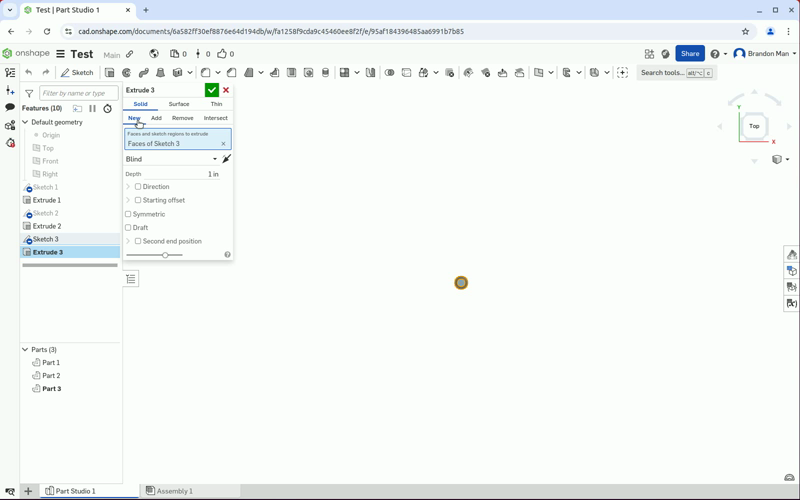
click(137, 120)
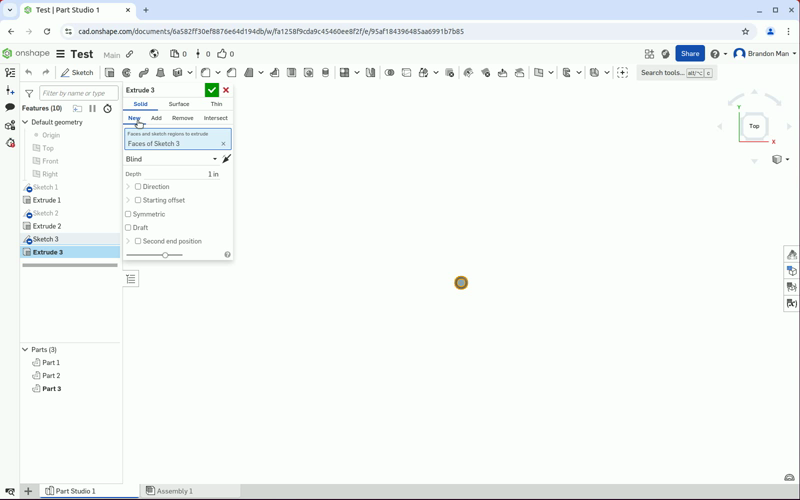
key(tab, 4)
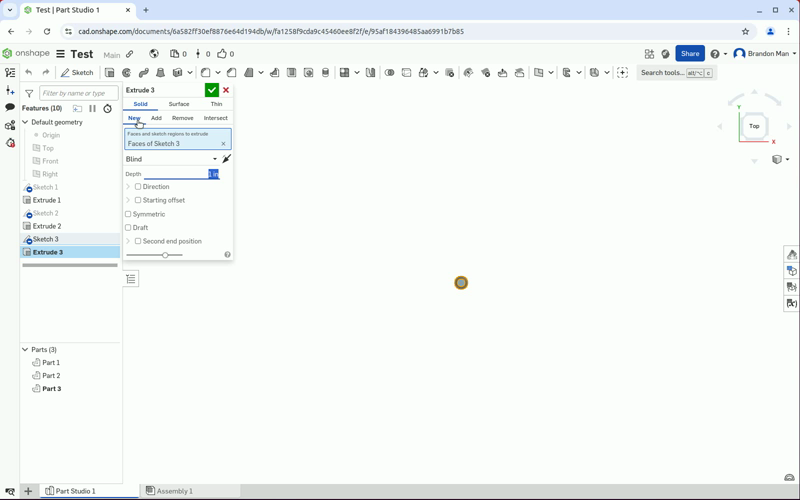
text(-0.009)
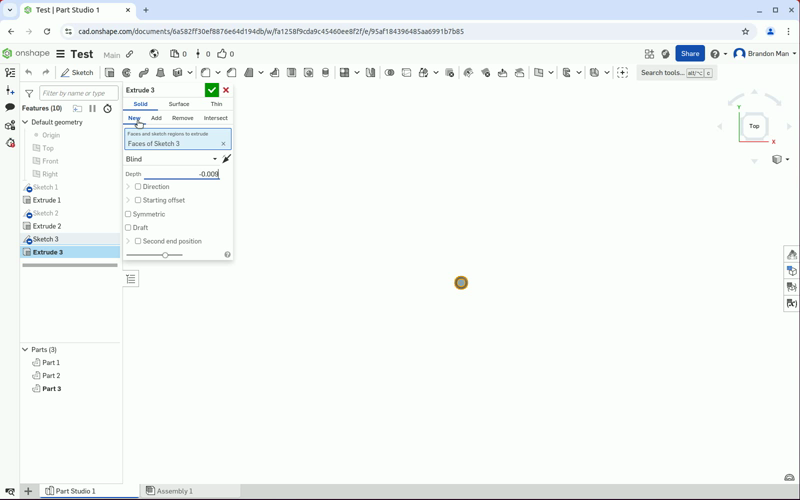
key(enter)
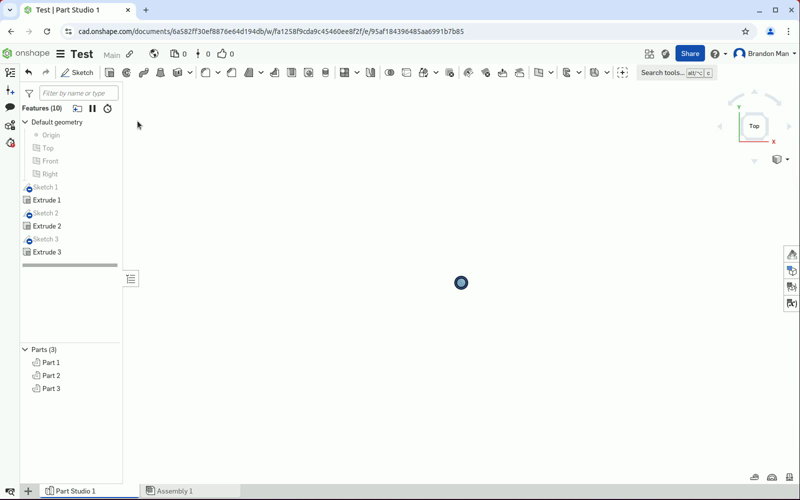
key(shift+h)
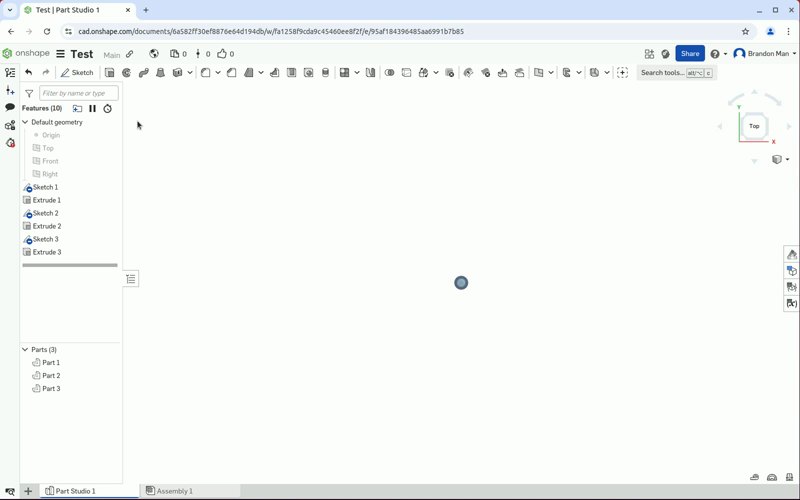
key(shift+h)
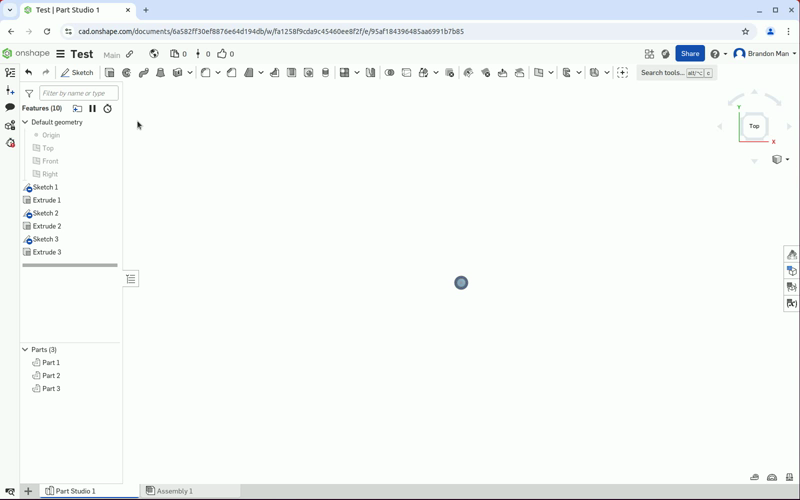
key(shift+7)
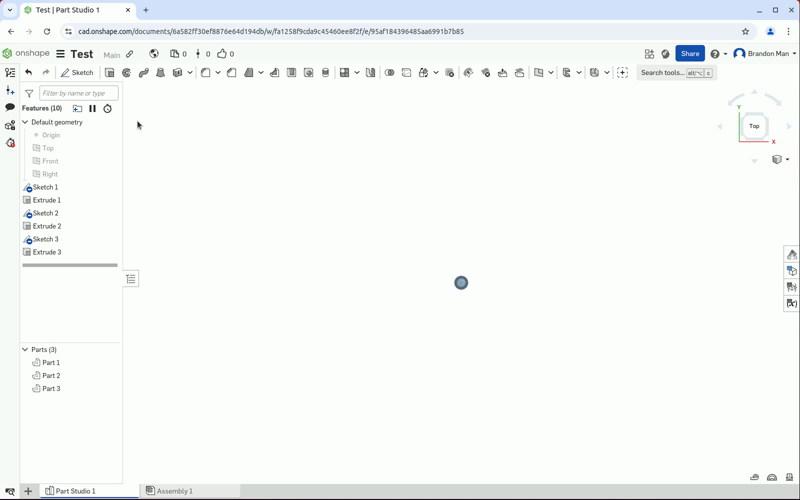
key(up, 3)
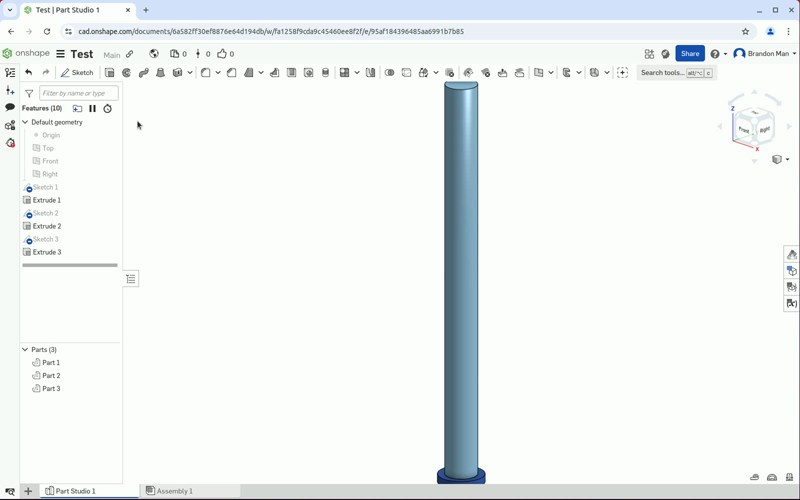
key(left, 3)
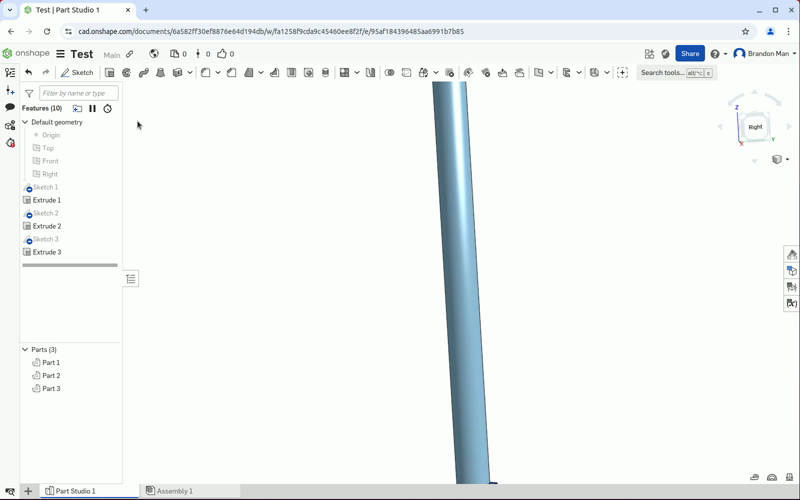
key(right, 3)
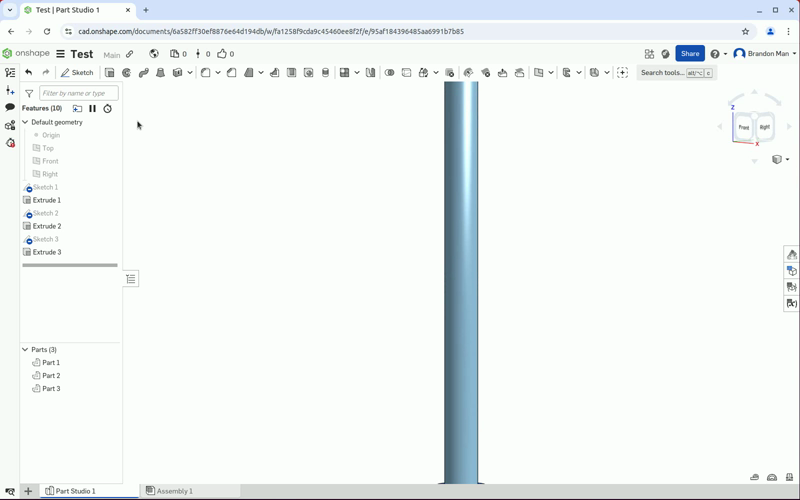
key(down, 3)
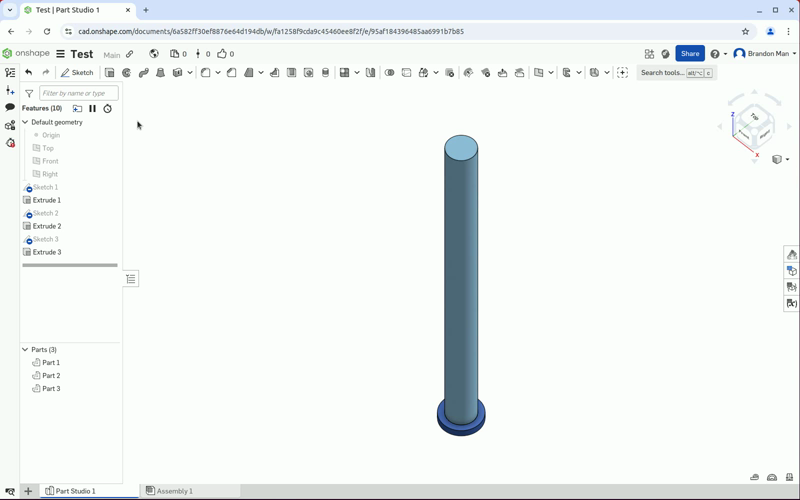
mouse_move(73, 189)
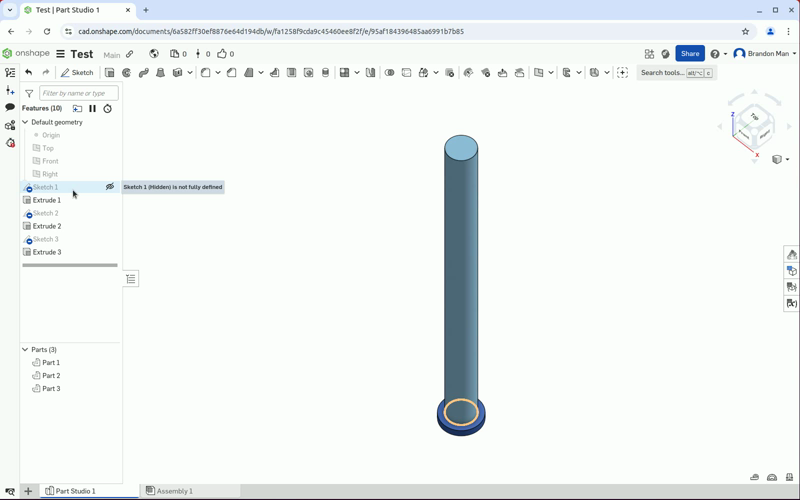
click(73, 189)